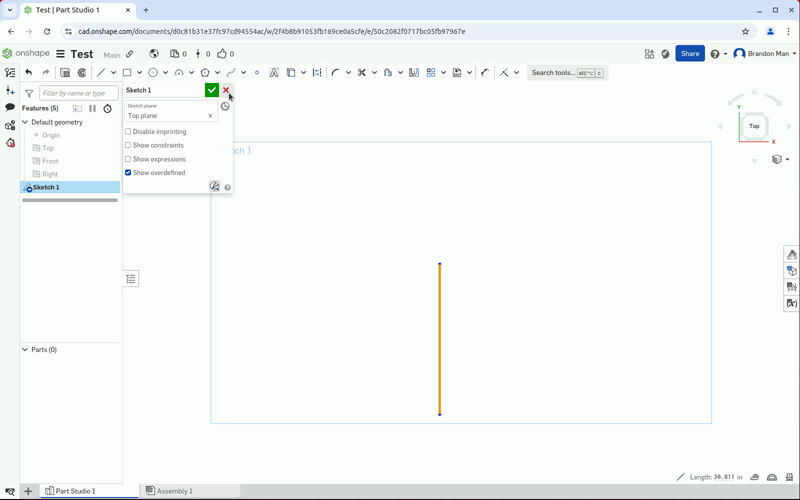
key(shift+h)
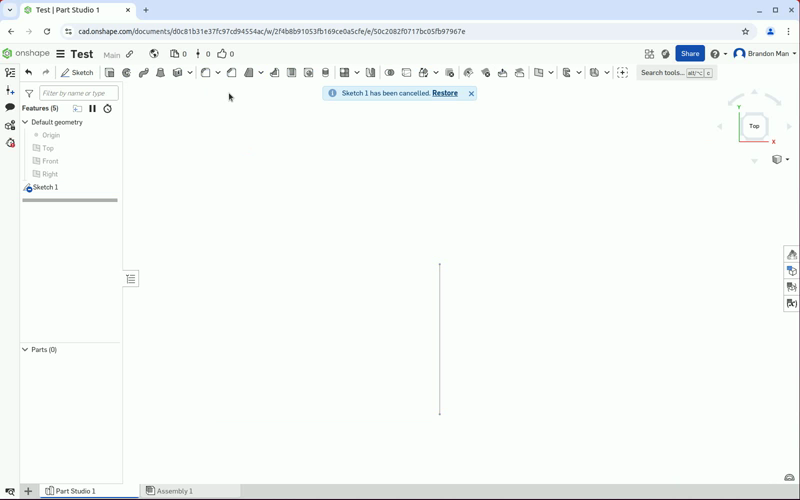
key(shift+s)
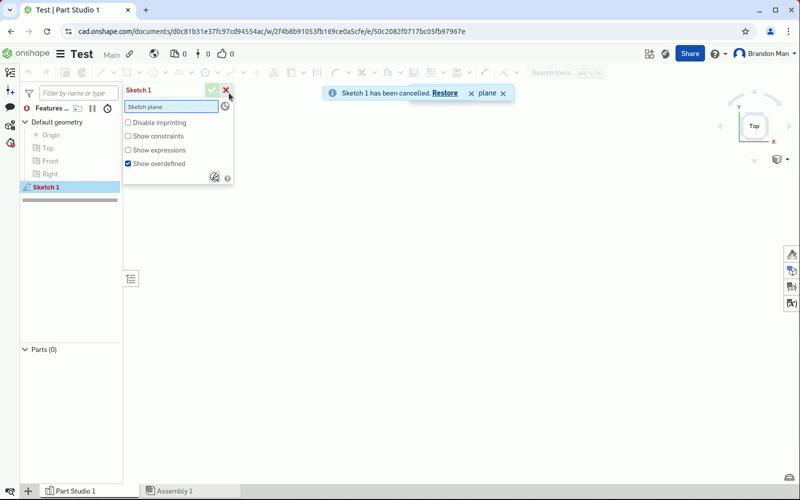
mouse_move(73, 150)
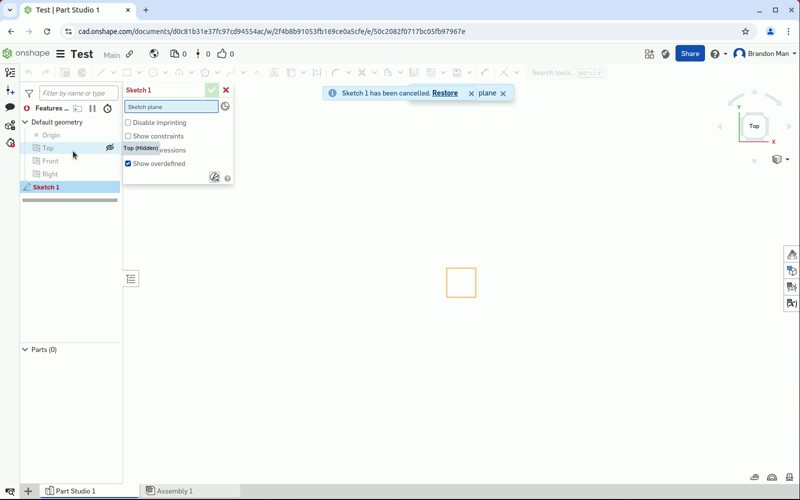
click(73, 150)
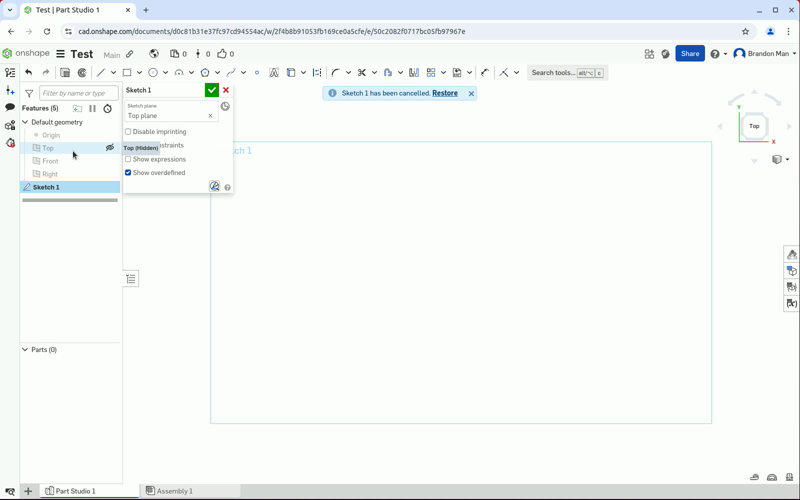
mouse_move(73, 352)
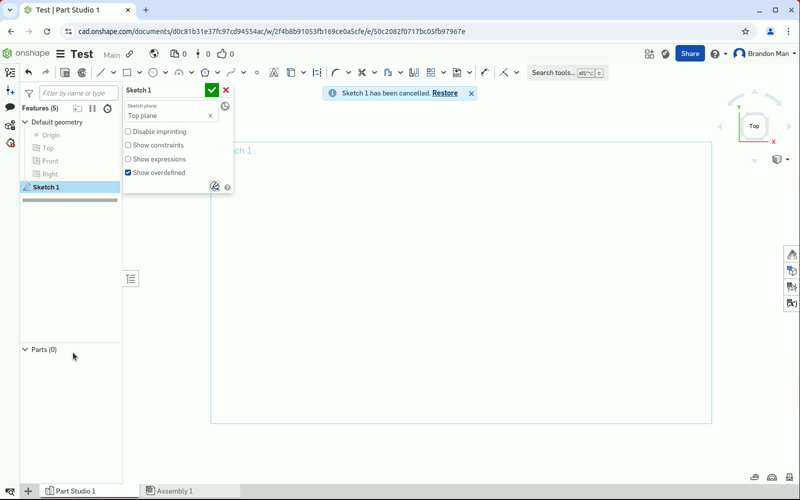
key(y)
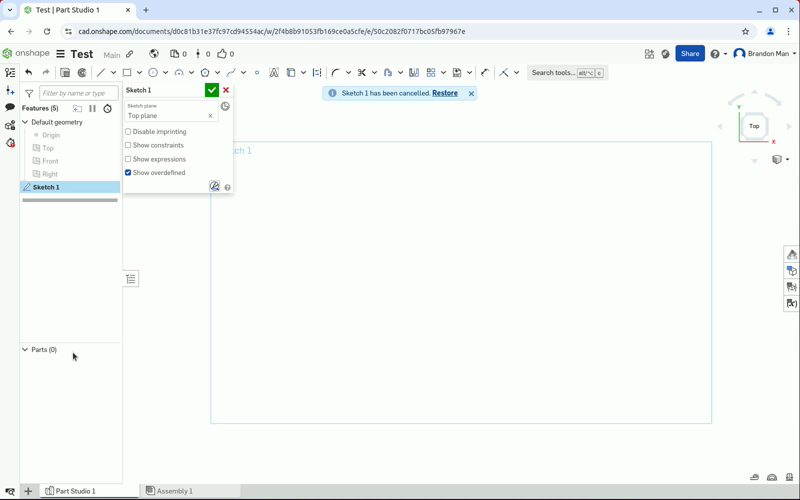
key(l)
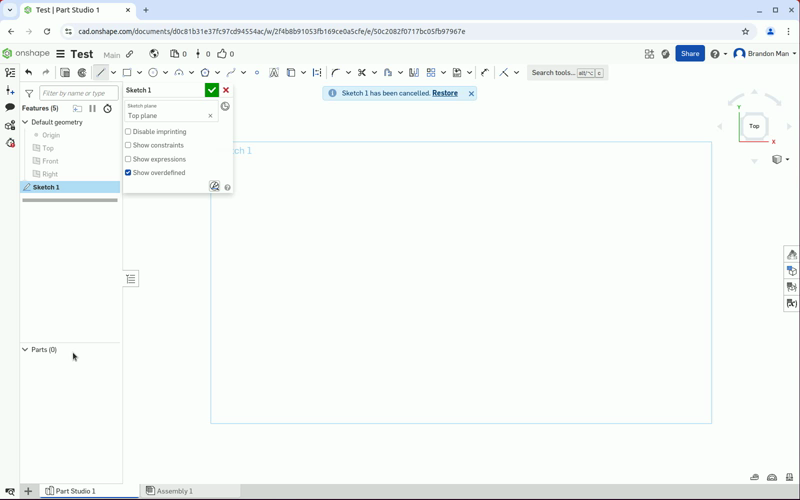
key_down(shift)
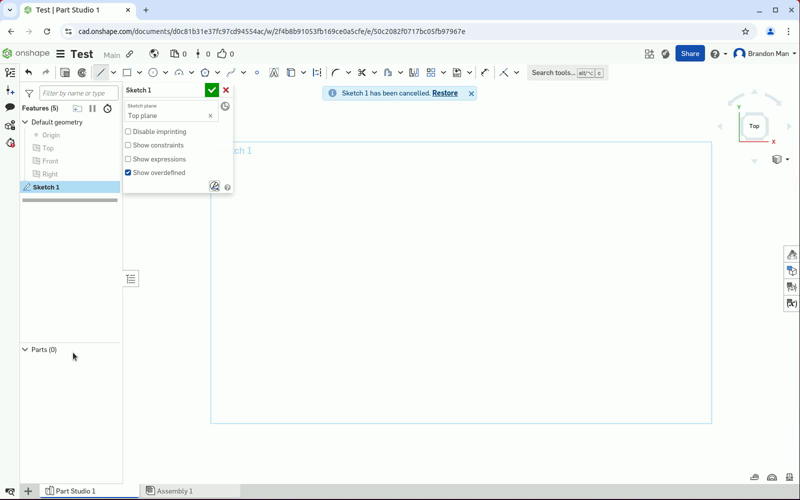
mouse_move(348, 305)
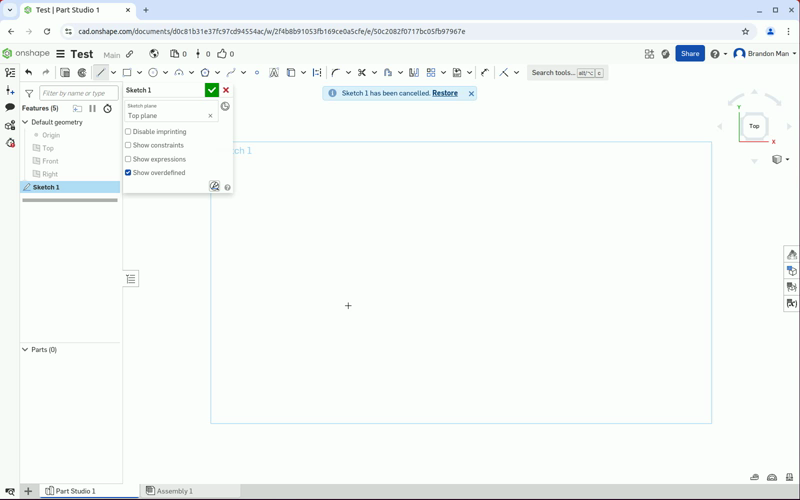
click(348, 305)
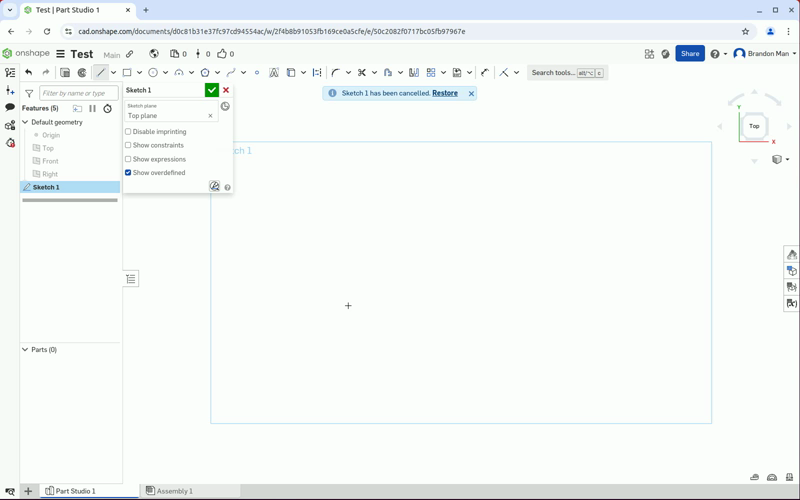
key_up(shift)
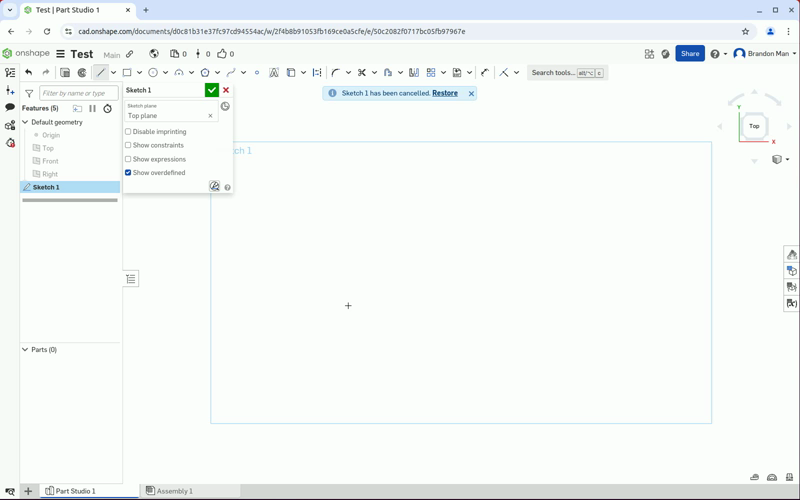
key_down(shift)
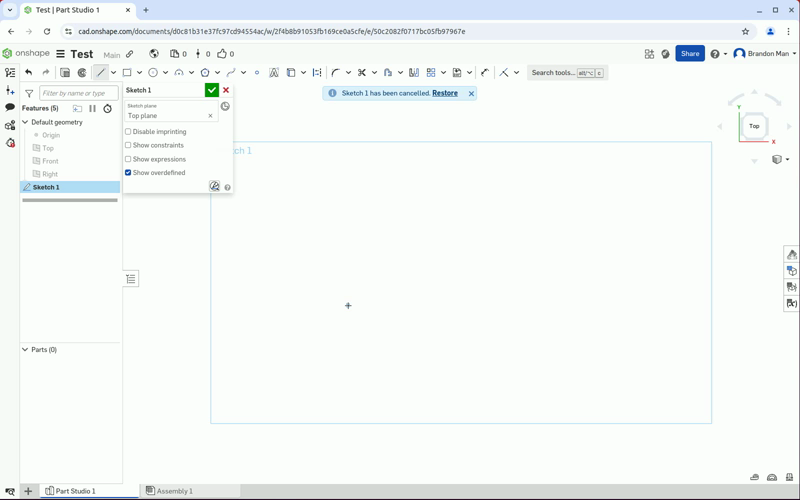
mouse_move(572, 305)
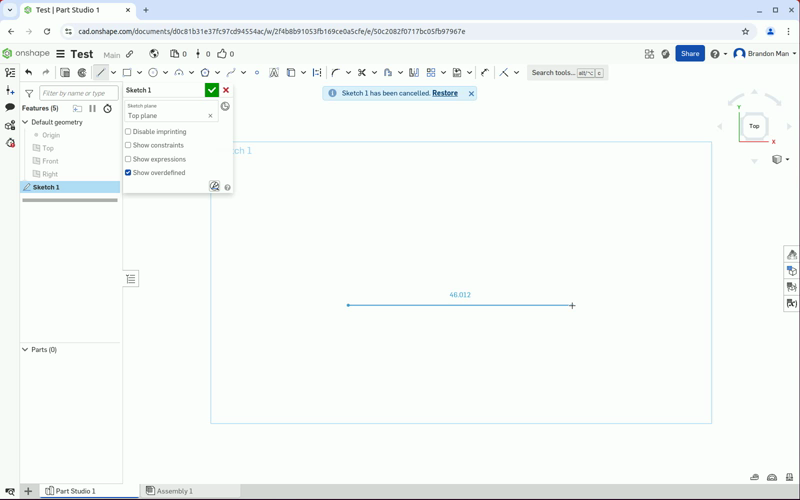
click(572, 305)
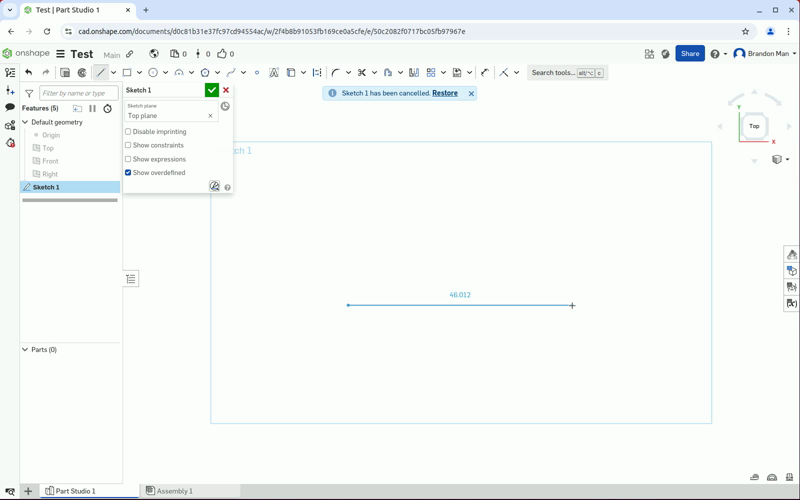
key_up(shift)
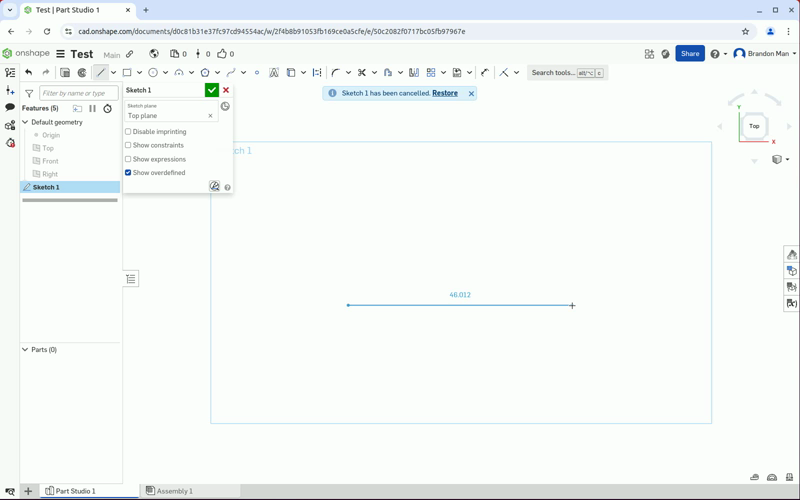
key_down(shift)
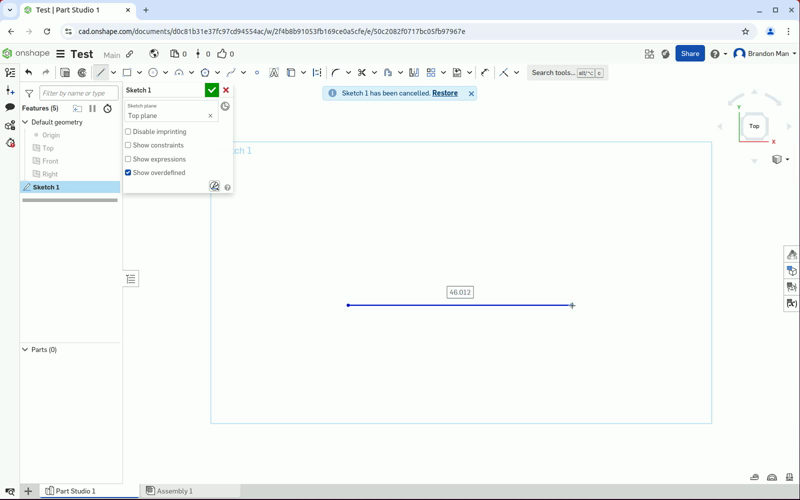
mouse_move(589, 305)
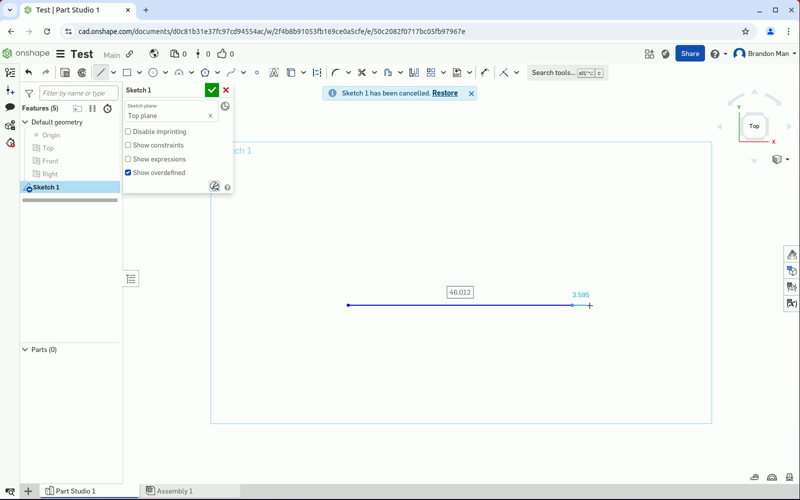
mouse_move(572, 262)
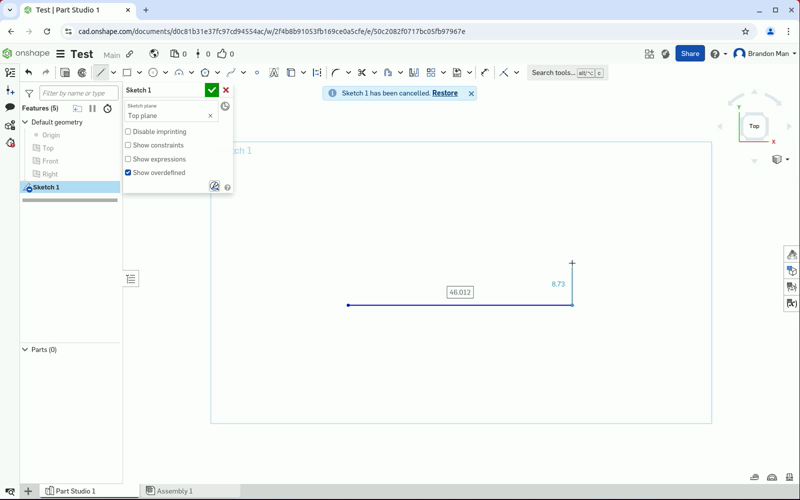
click(572, 262)
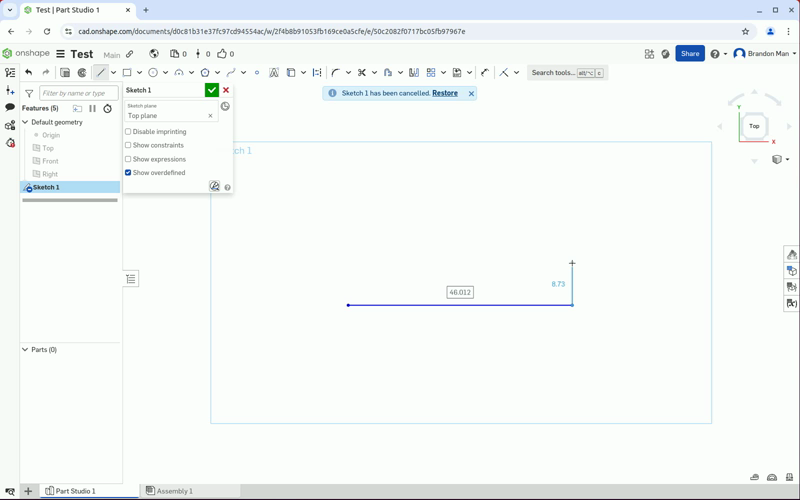
key_up(shift)
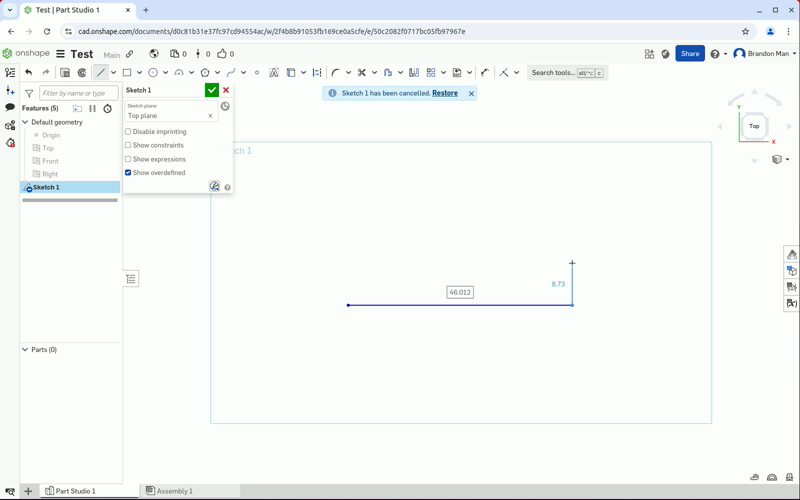
key_down(shift)
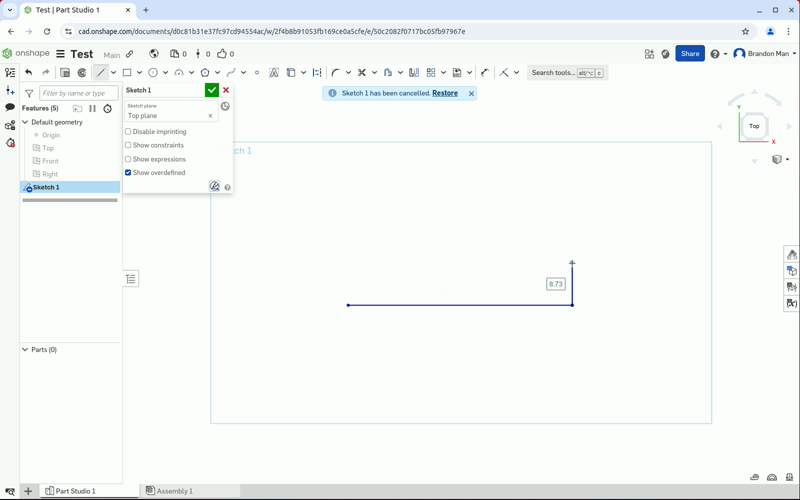
mouse_move(348, 262)
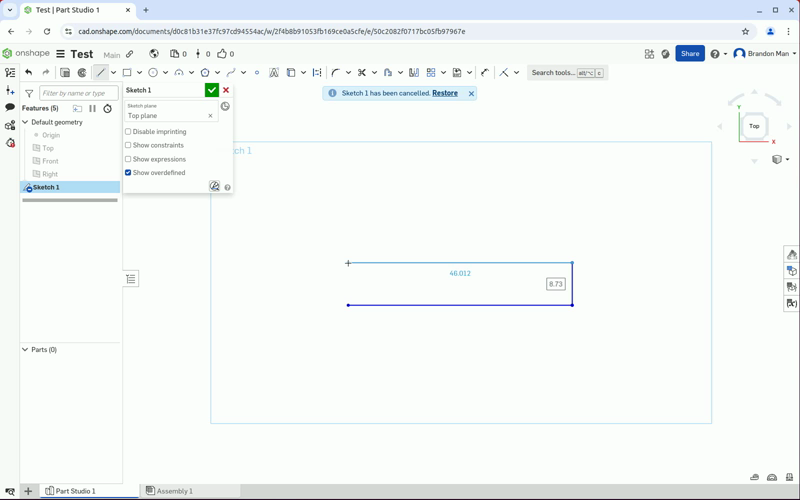
click(348, 262)
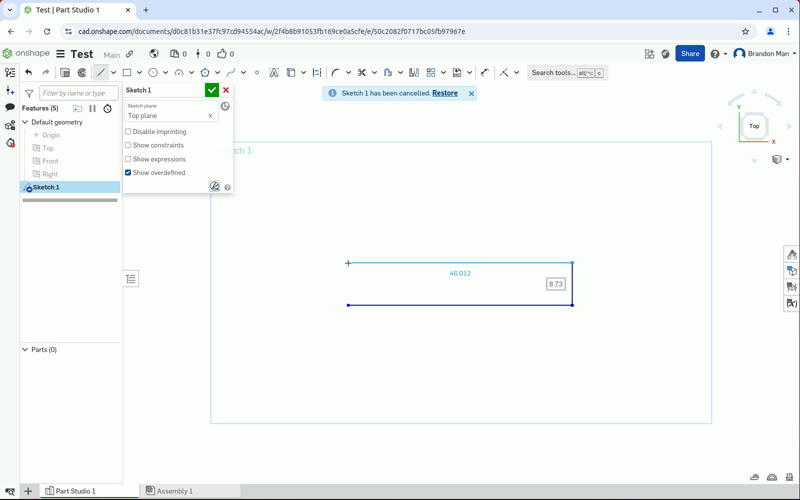
key_up(shift)
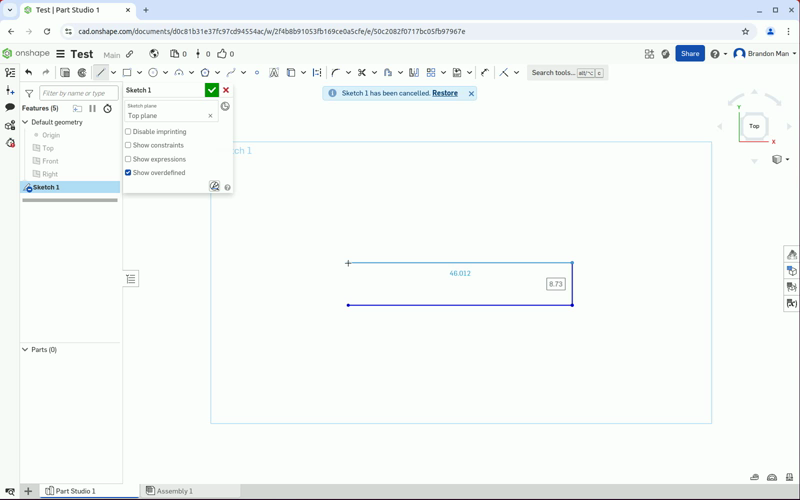
mouse_move(378, 262)
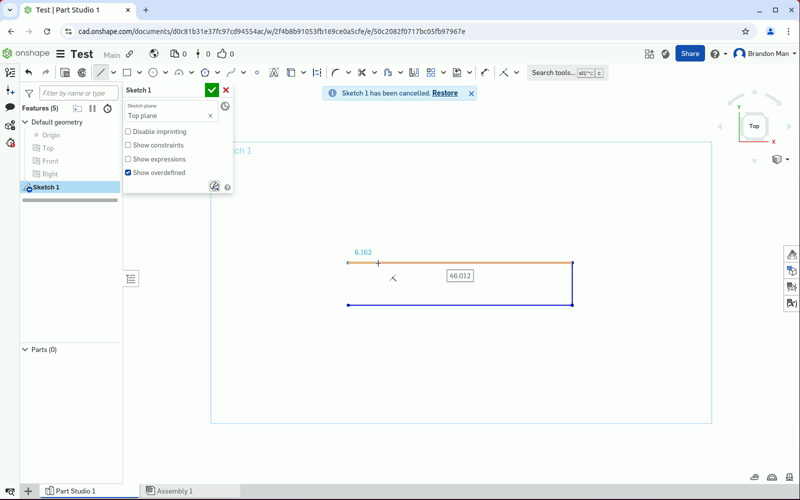
key_down(shift)
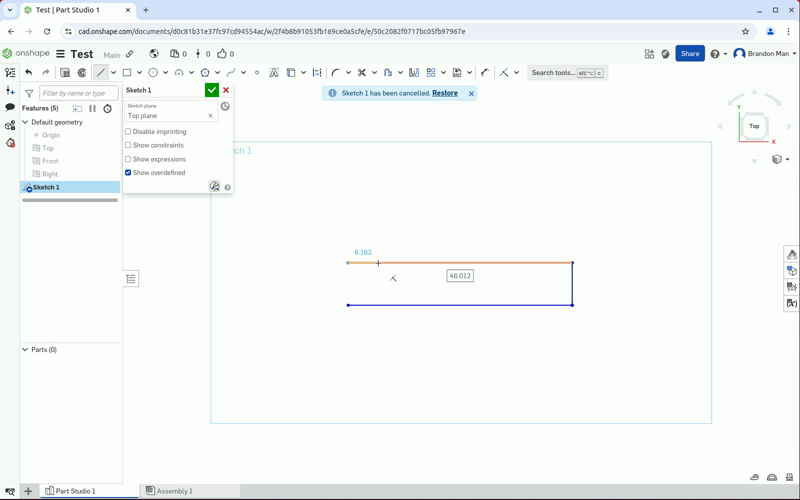
mouse_move(348, 305)
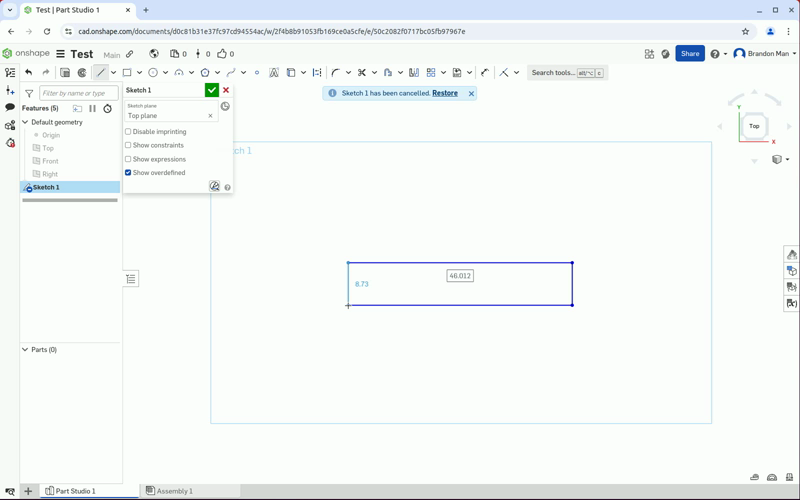
key_up(shift)
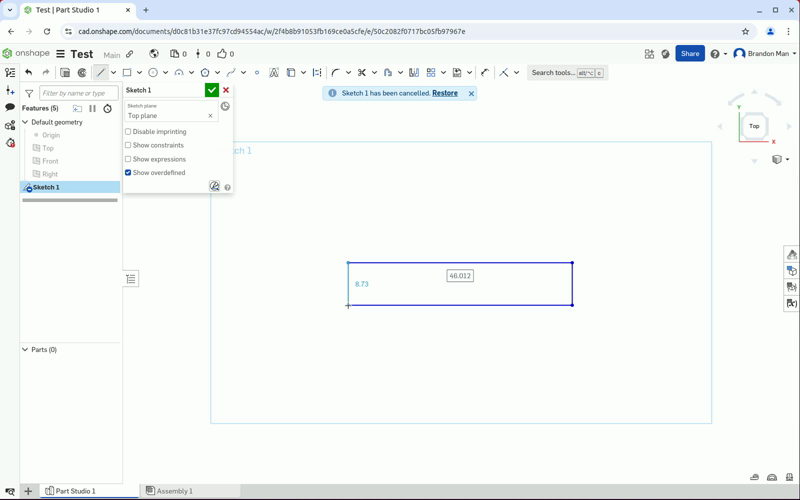
click(348, 305)
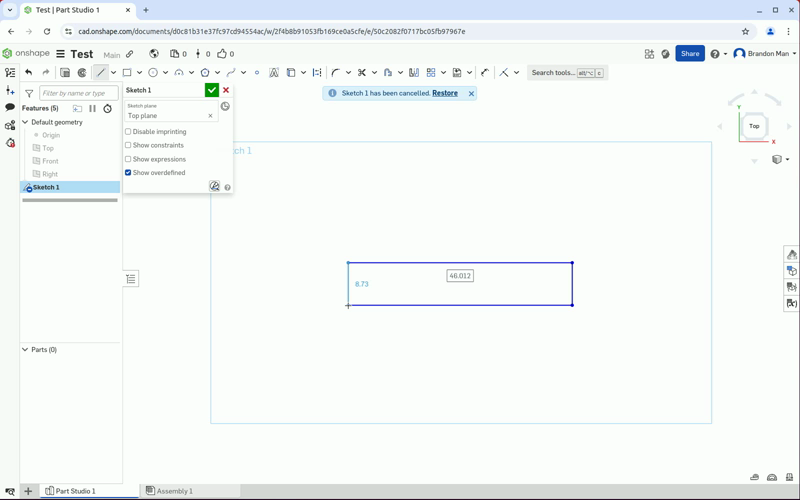
key(esc)
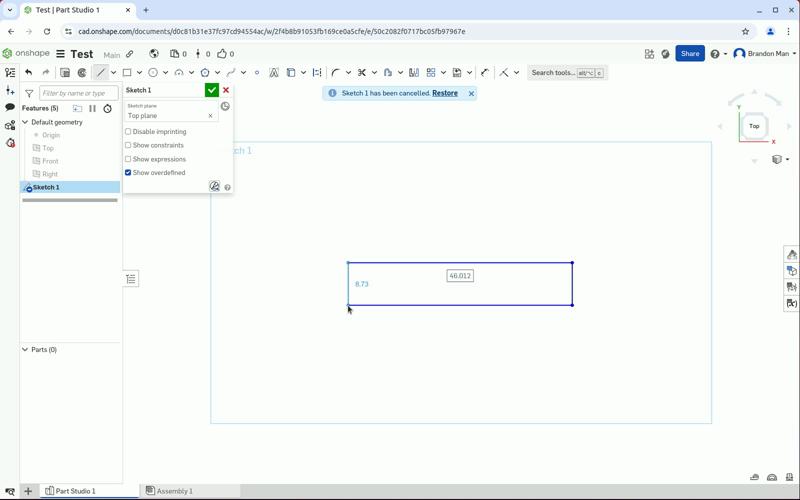
mouse_move(459, 283)
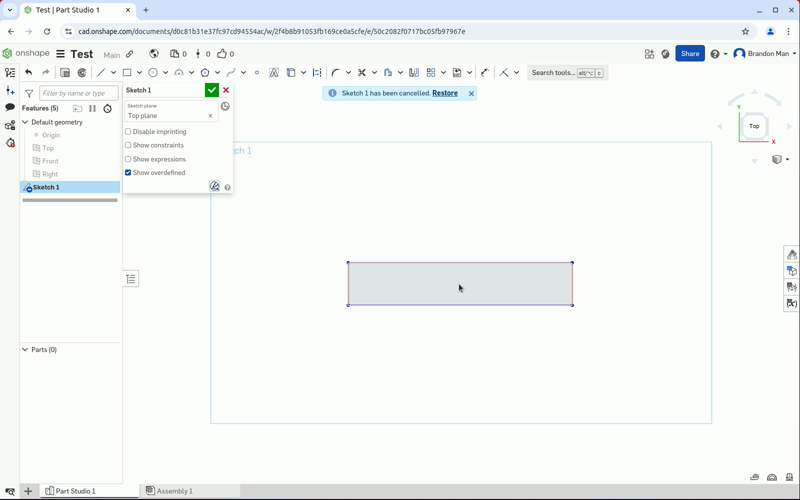
click(459, 283)
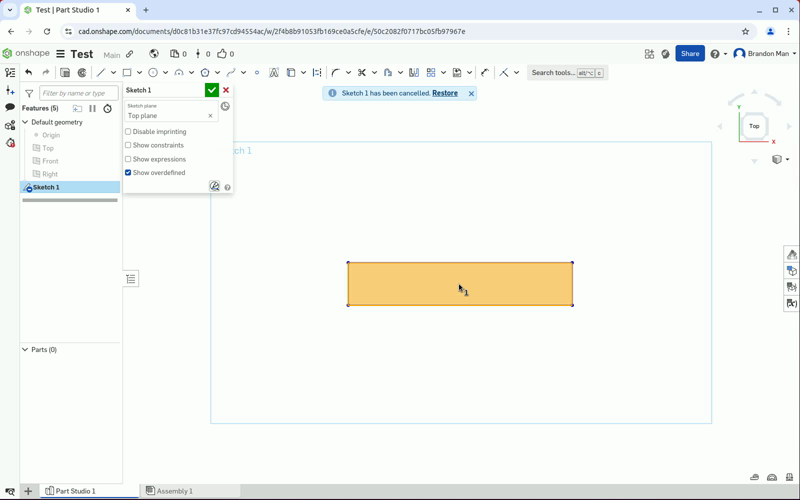
mouse_move(73, 352)
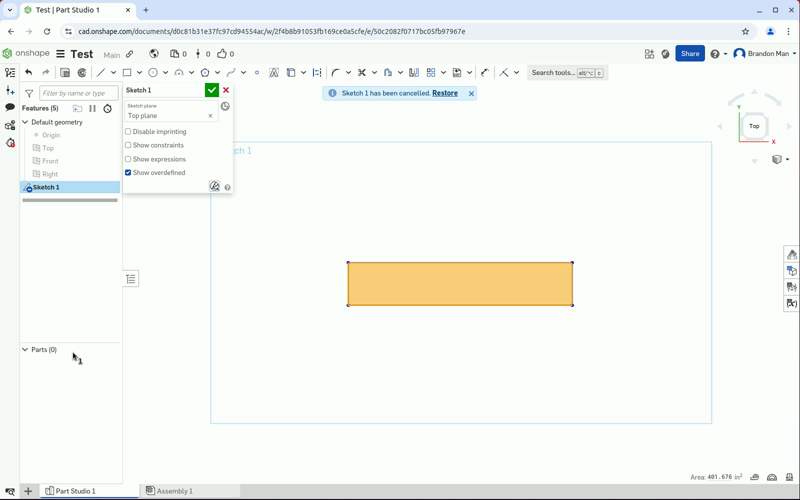
key(shift+y)
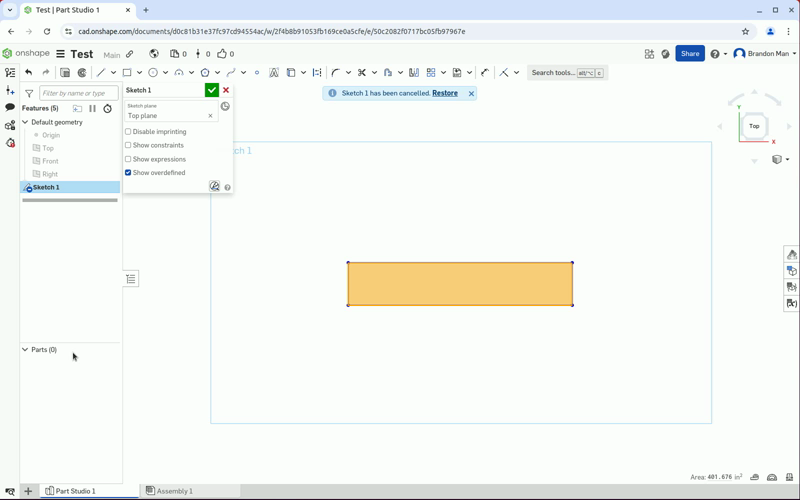
key(shift+e)
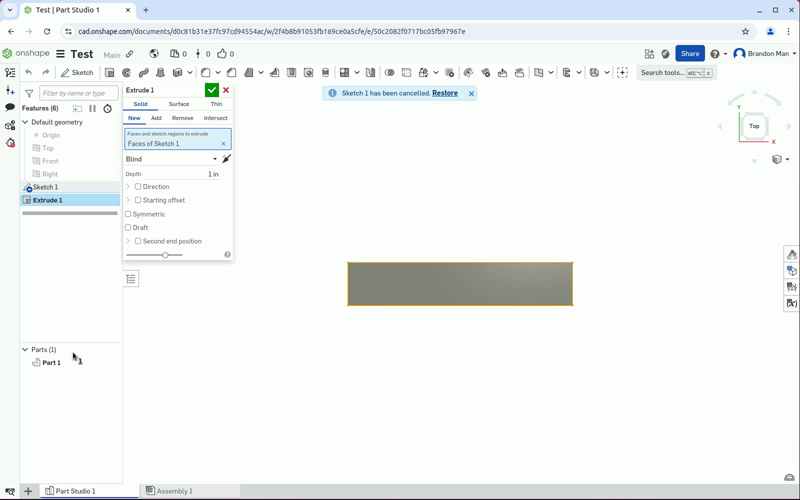
mouse_move(143, 106)
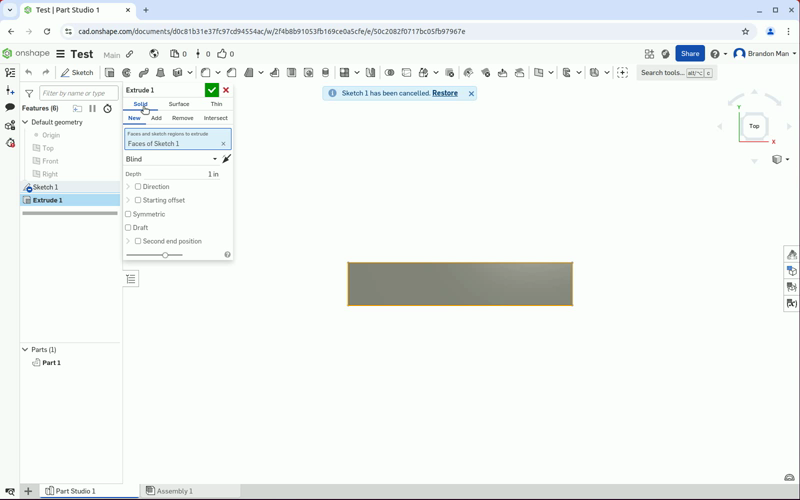
click(143, 106)
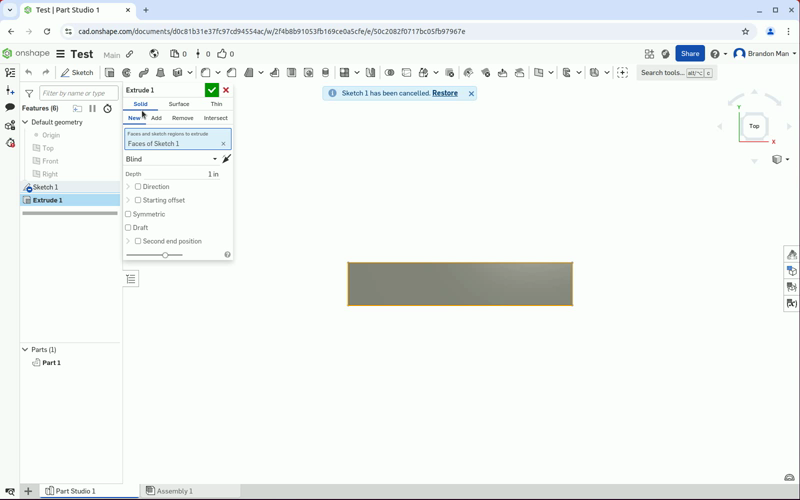
mouse_move(137, 120)
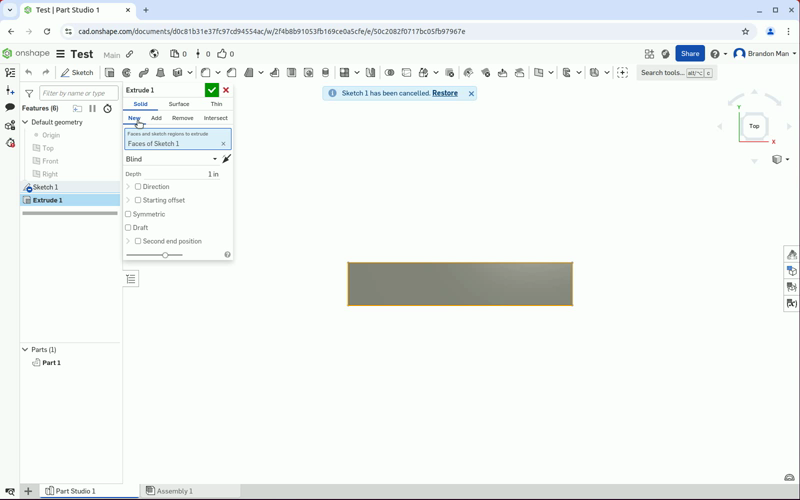
click(137, 120)
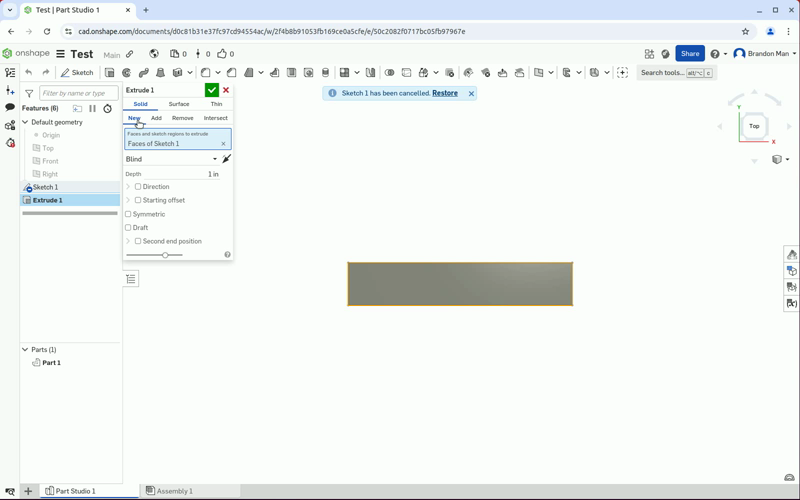
key(tab, 4)
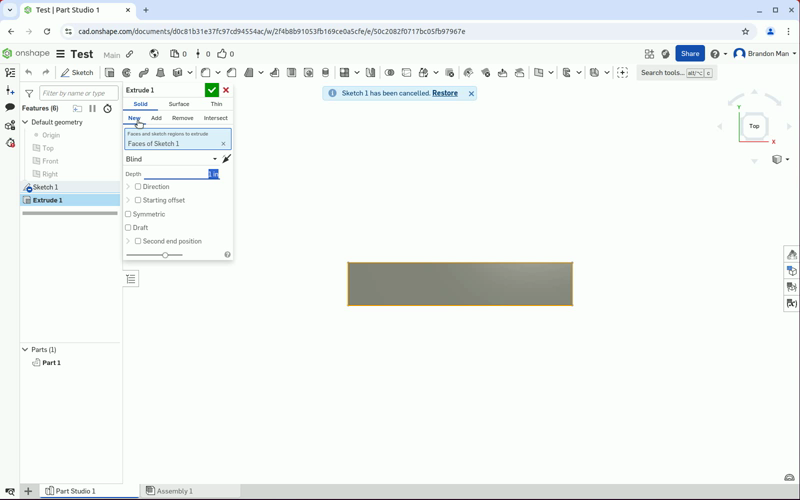
text(8.906)
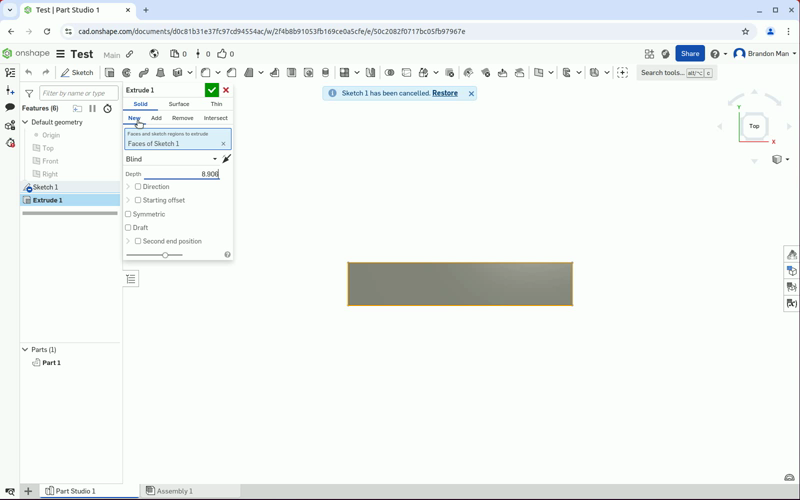
key(enter)
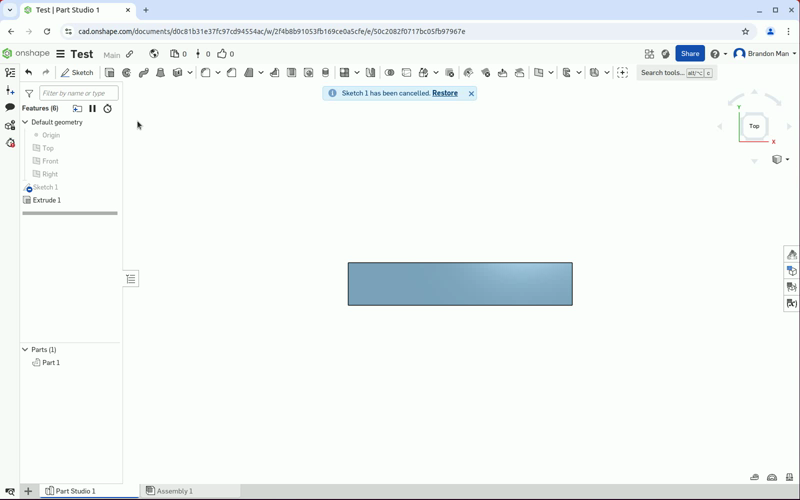
key(shift+h)
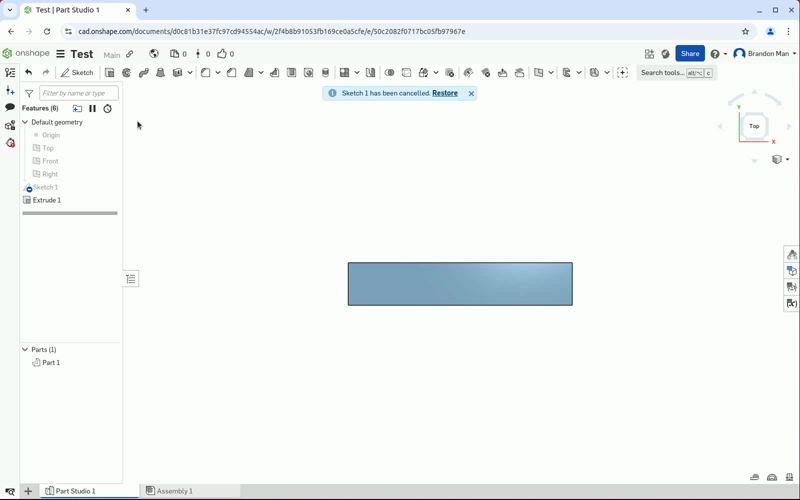
key(shift+h)
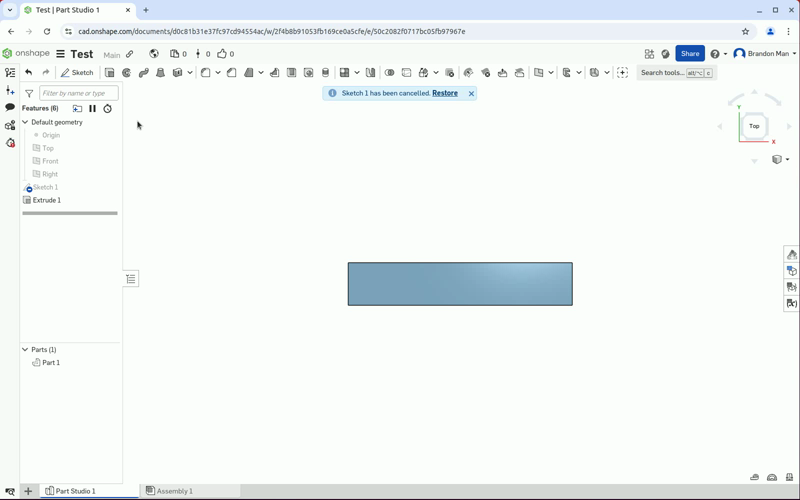
mouse_move(73, 189)
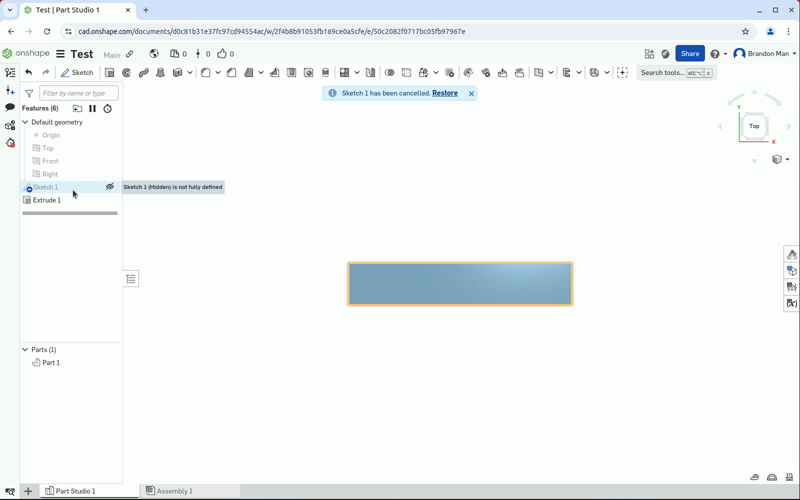
click(73, 189)
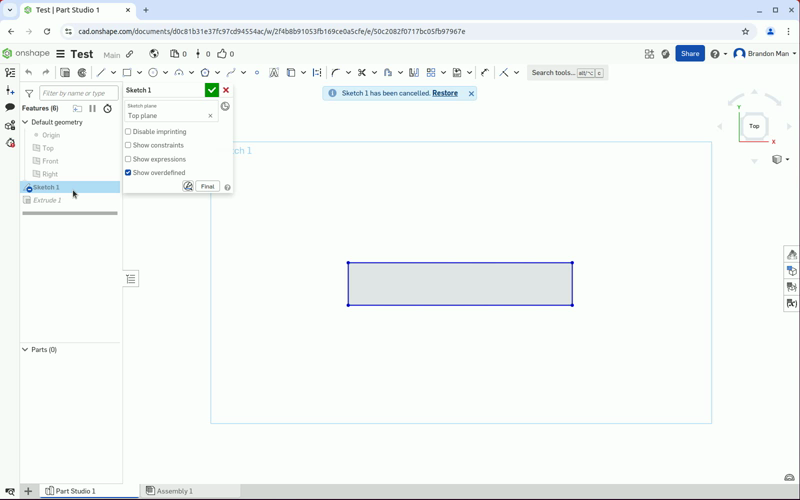
mouse_move(229, 92)
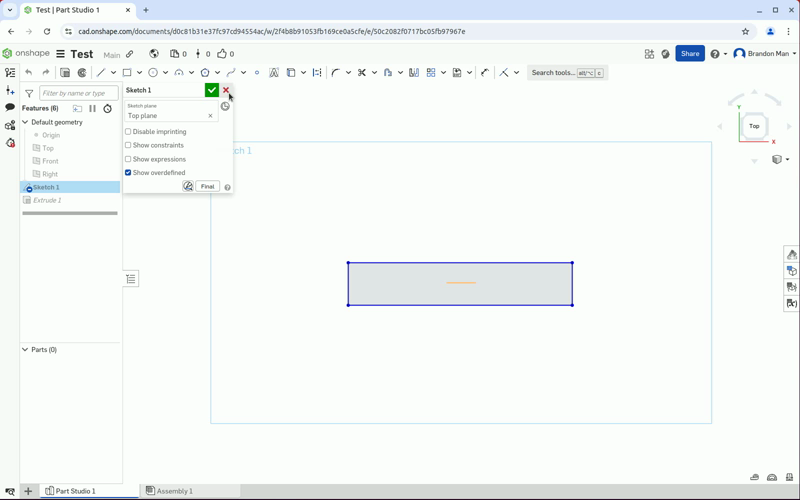
click(229, 92)
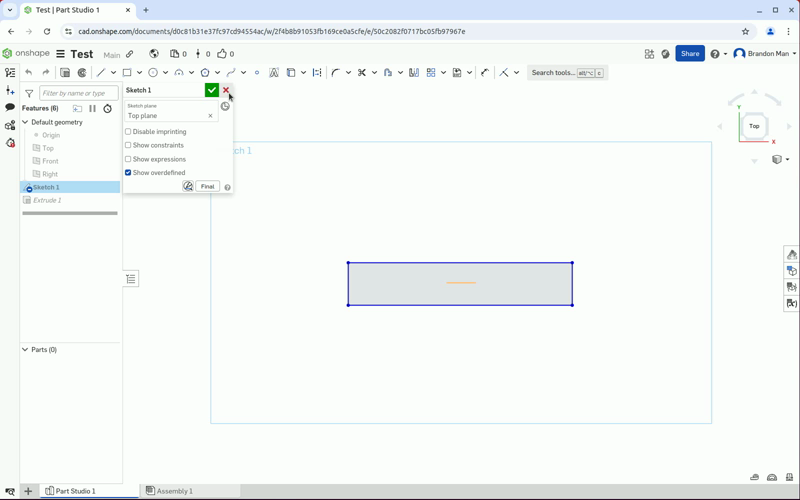
key(shift+s)
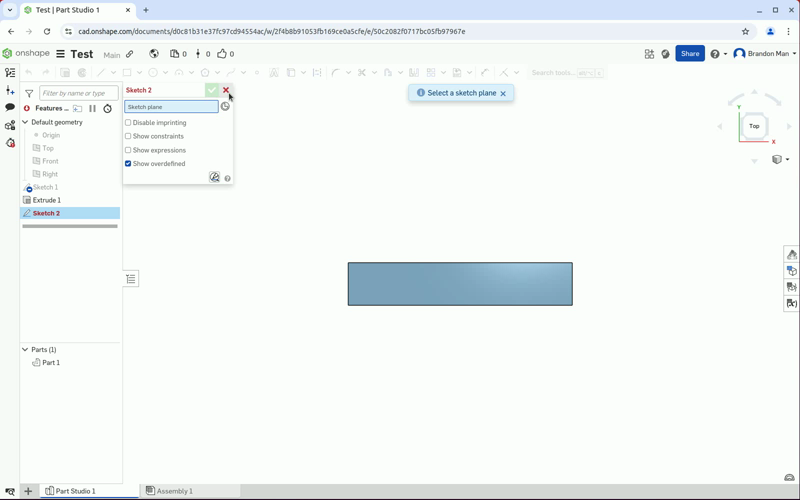
mouse_move(73, 150)
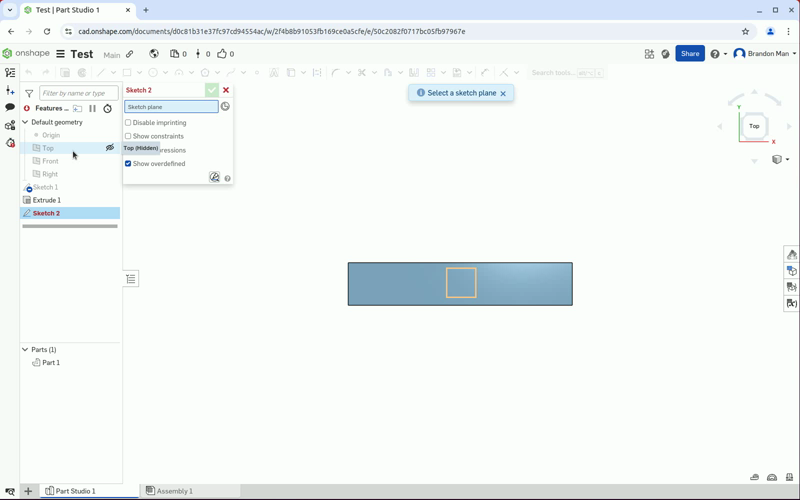
click(73, 150)
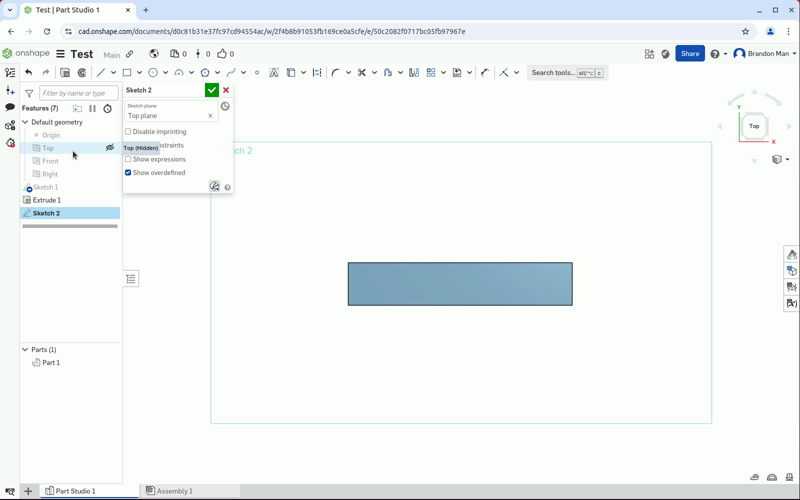
mouse_move(73, 352)
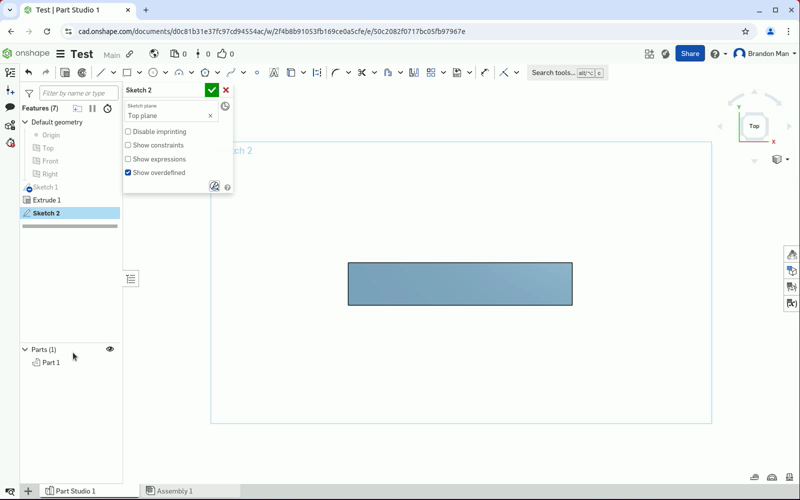
key(y)
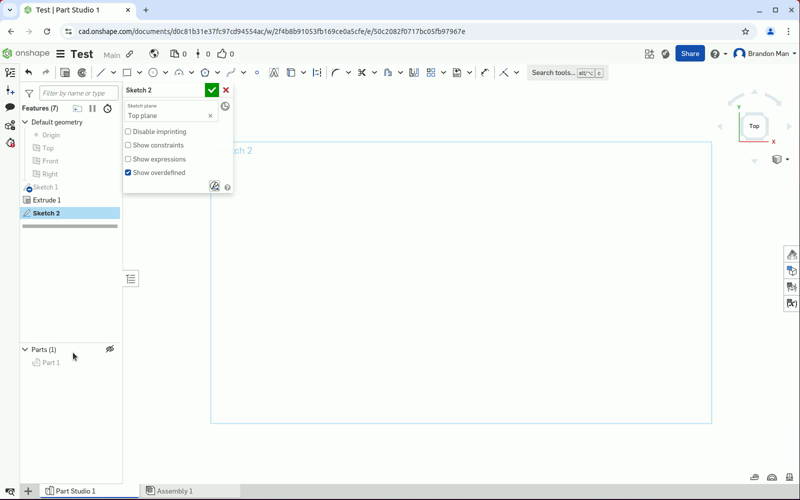
key(l)
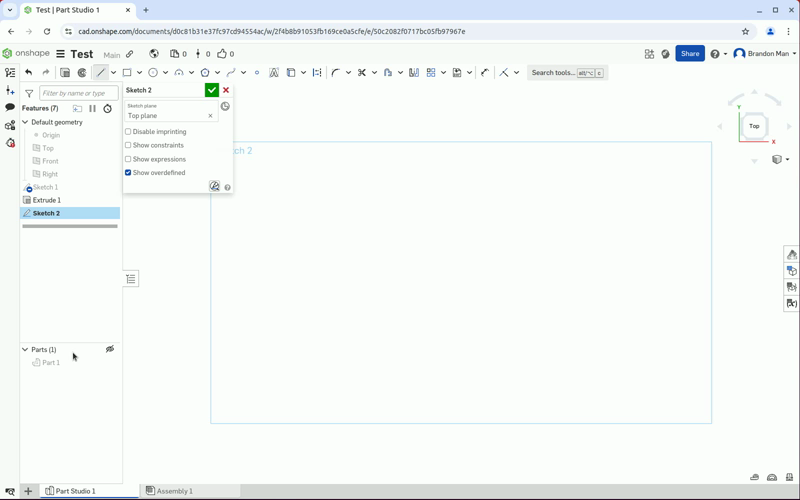
key_down(shift)
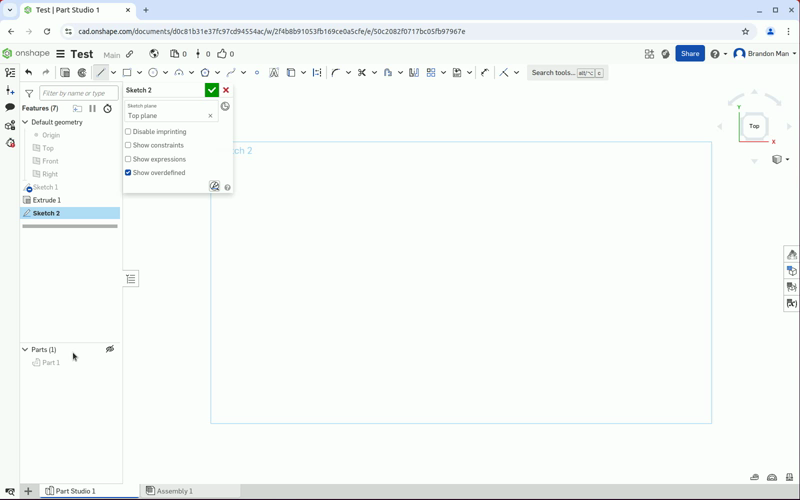
mouse_move(417, 282)
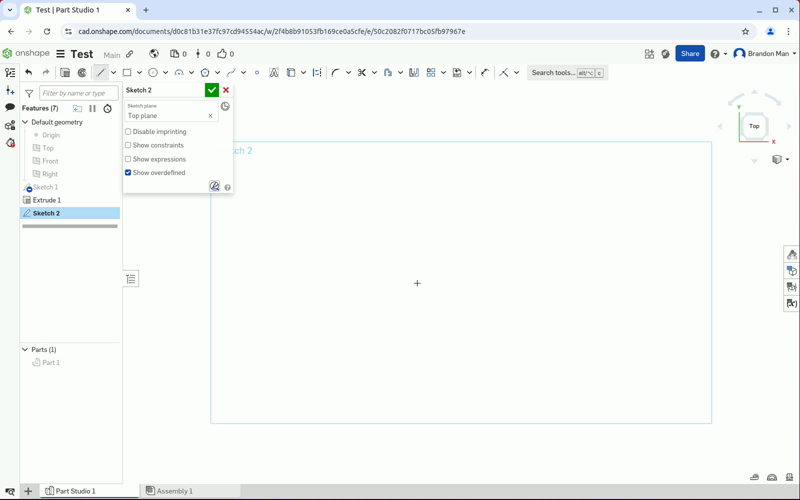
click(417, 282)
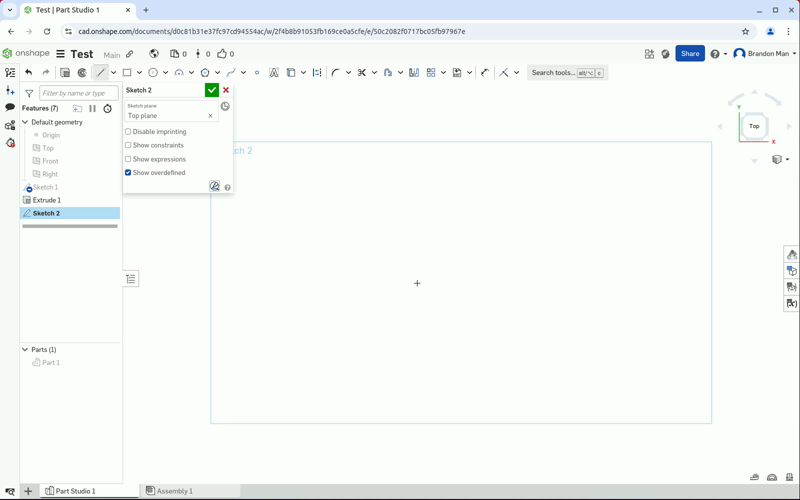
key_up(shift)
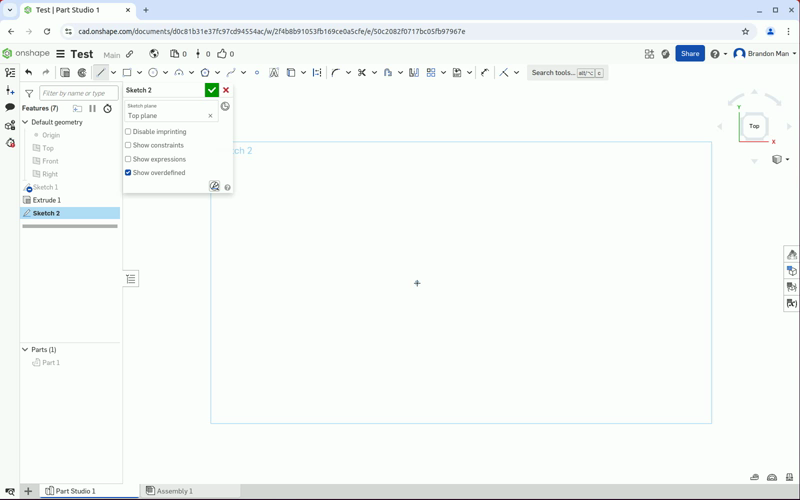
key_down(shift)
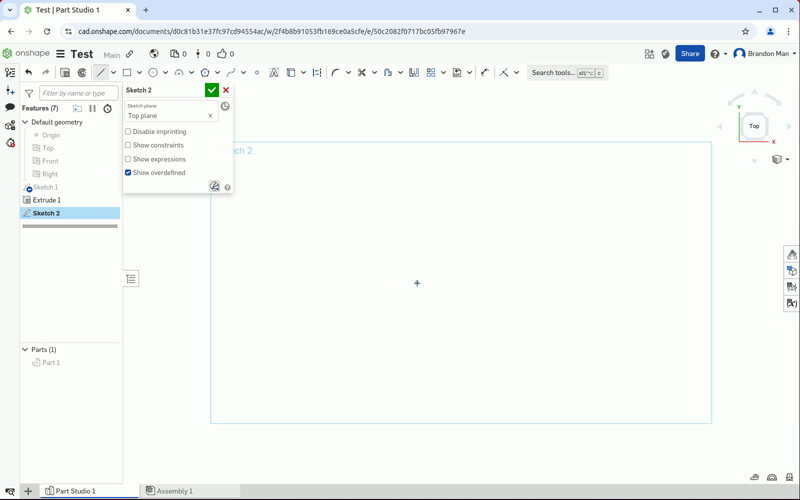
mouse_move(447, 282)
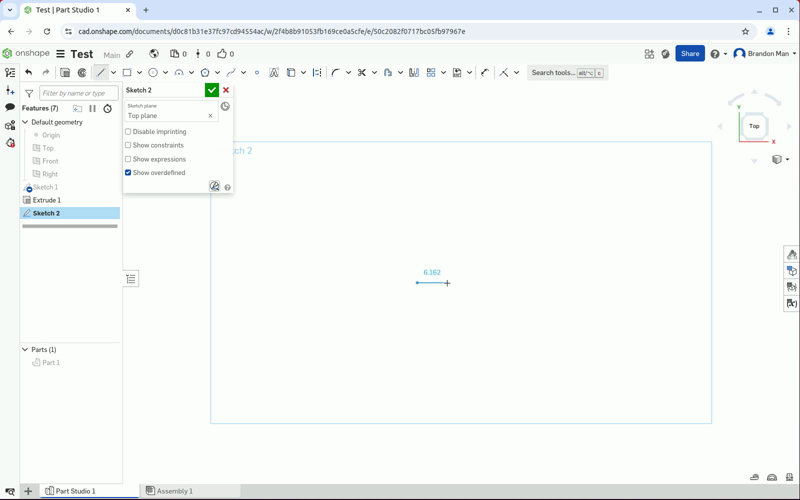
mouse_move(461, 282)
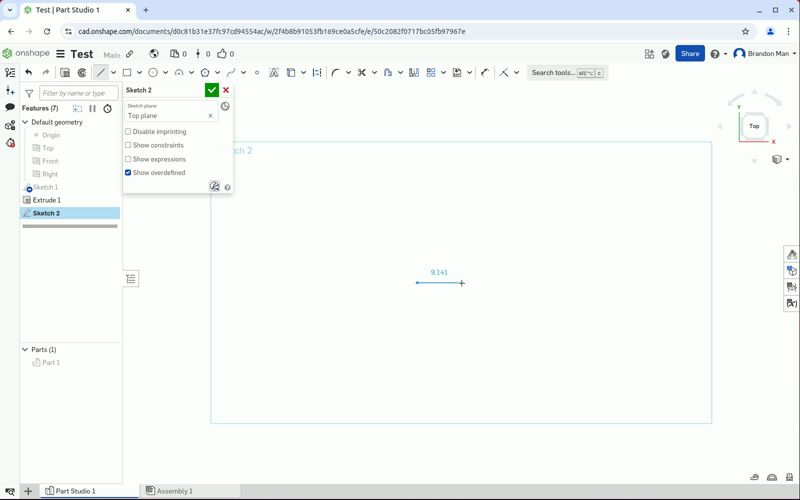
click(461, 282)
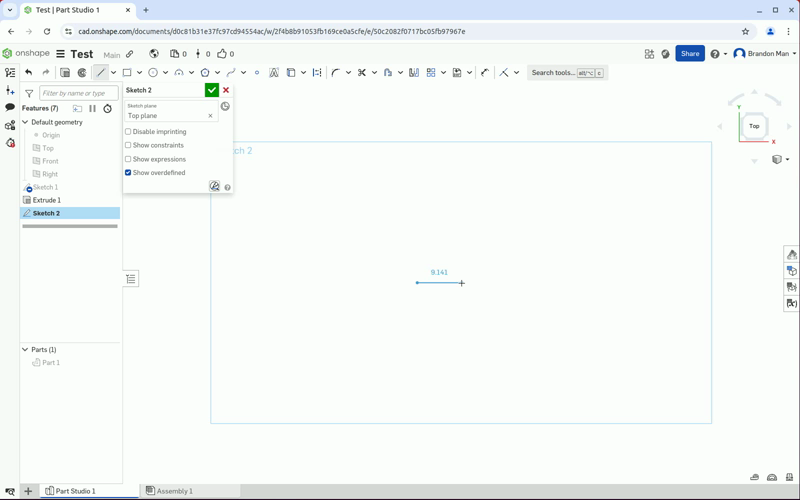
key_up(shift)
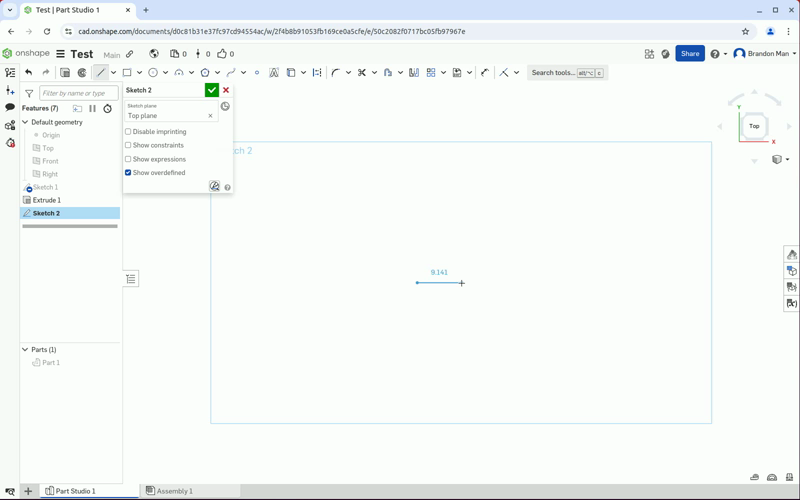
key_down(shift)
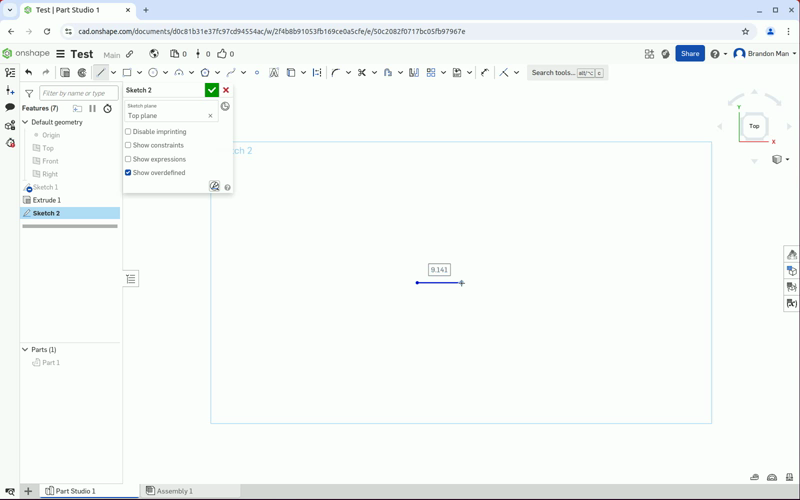
mouse_move(461, 194)
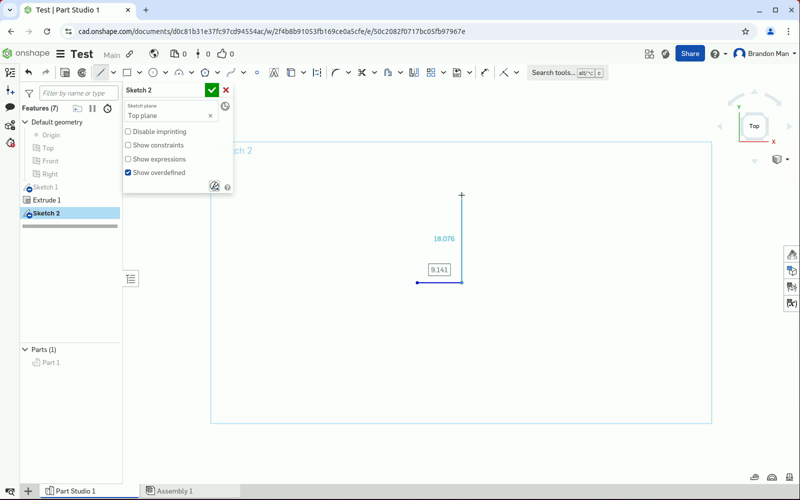
click(461, 194)
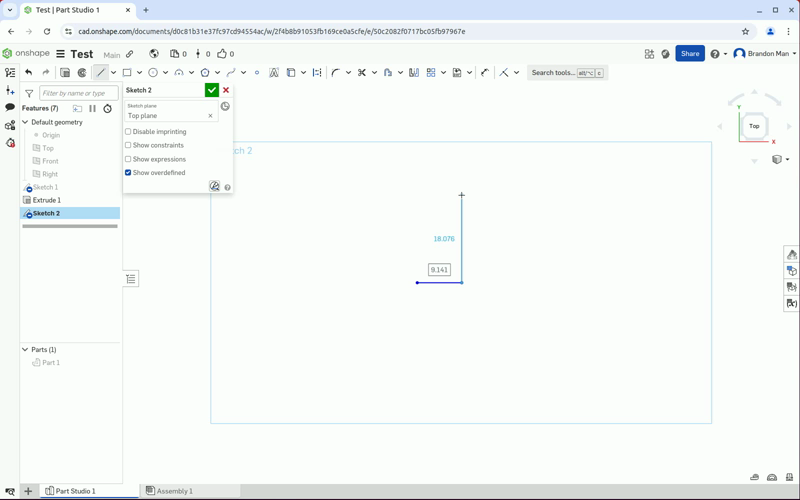
key_up(shift)
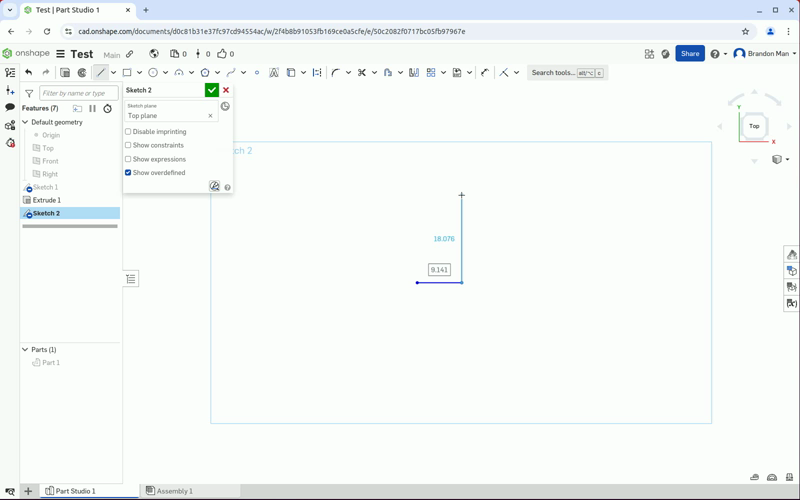
key_down(shift)
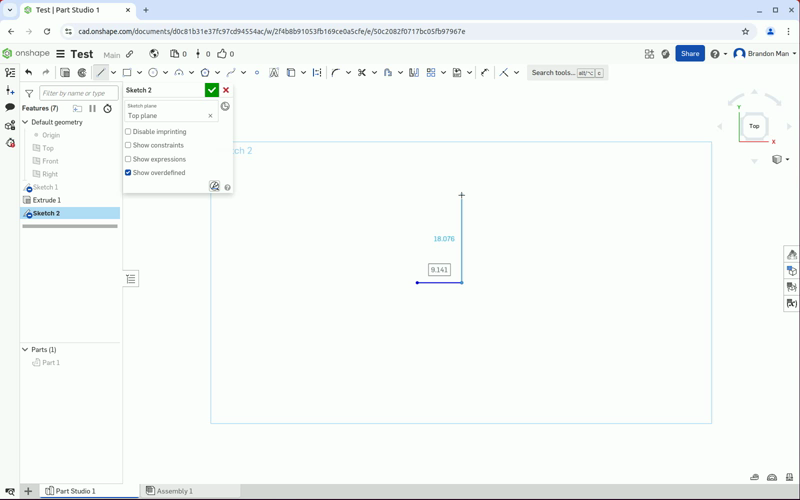
mouse_move(492, 194)
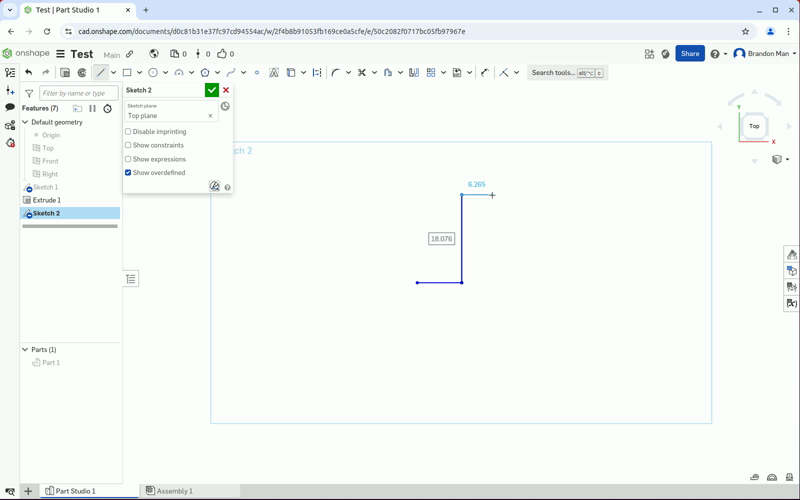
mouse_move(417, 194)
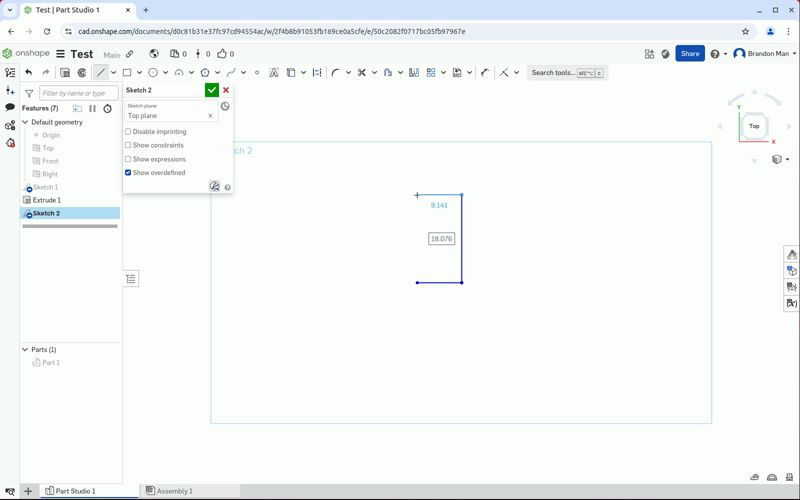
click(417, 194)
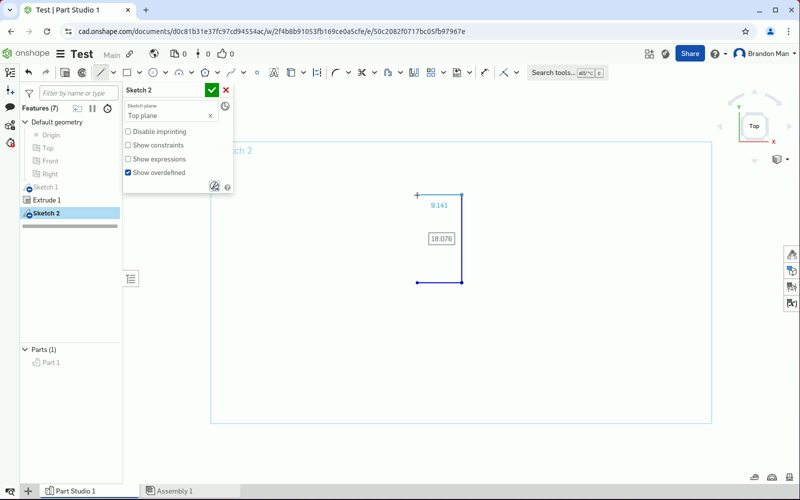
key_up(shift)
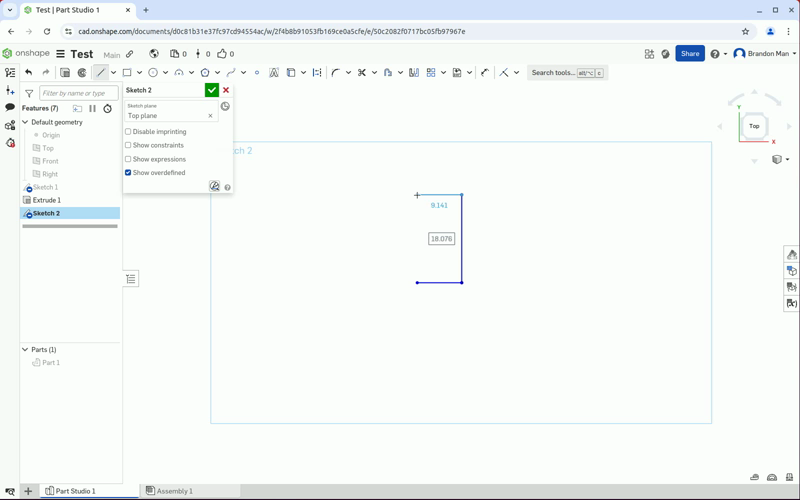
key_down(shift)
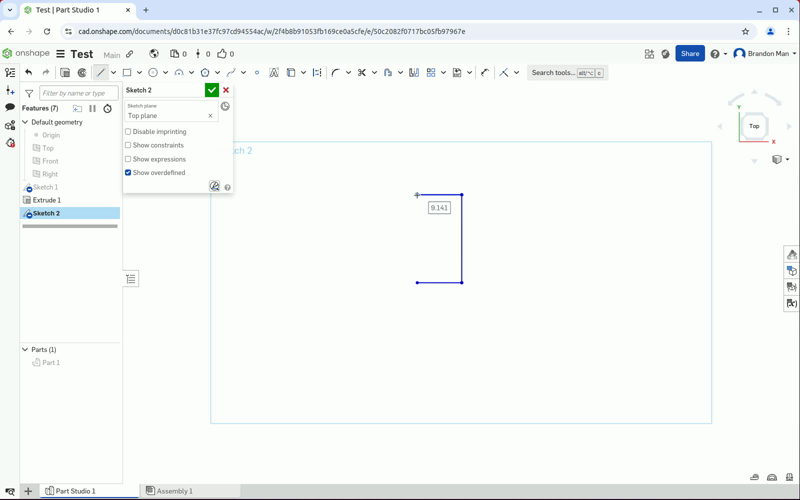
mouse_move(417, 282)
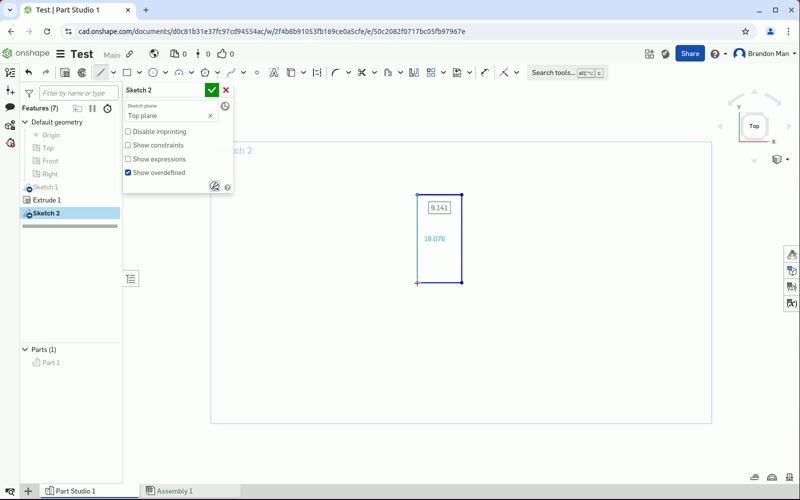
key_up(shift)
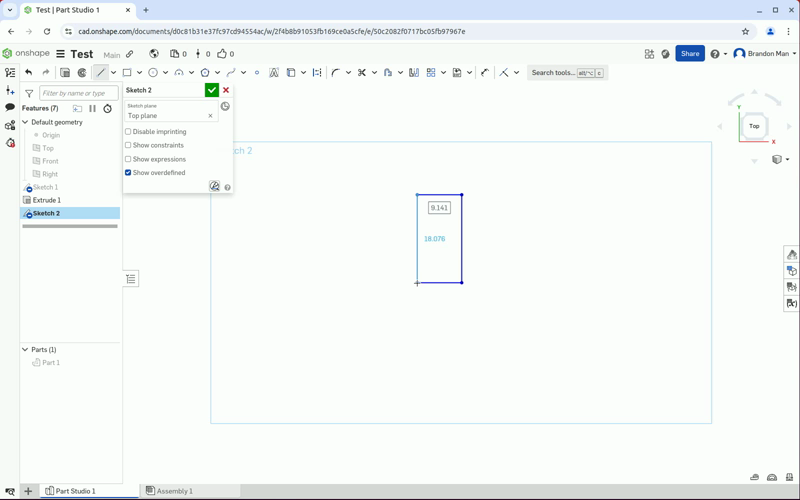
click(417, 282)
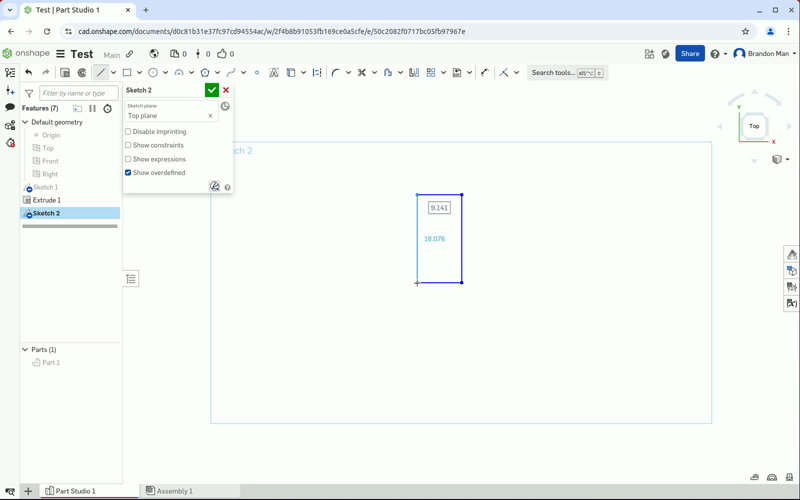
key(esc)
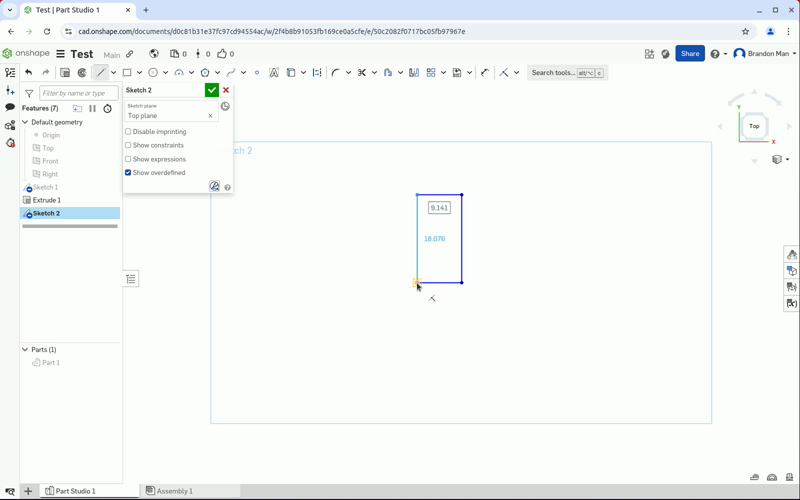
mouse_move(440, 262)
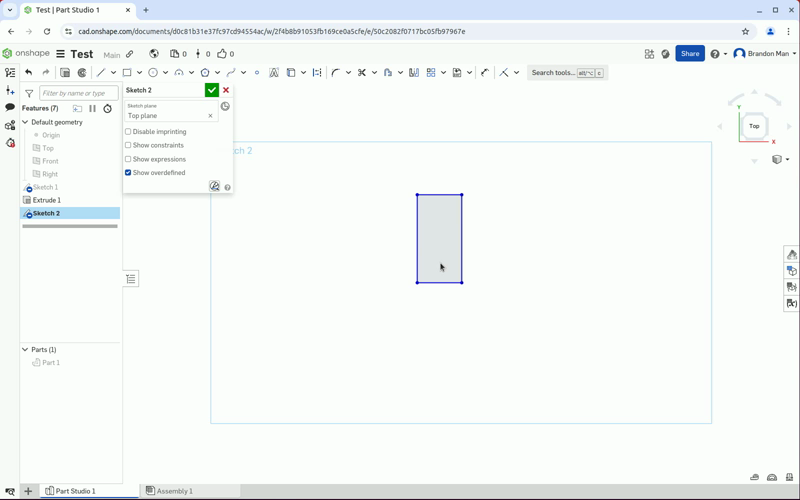
click(440, 262)
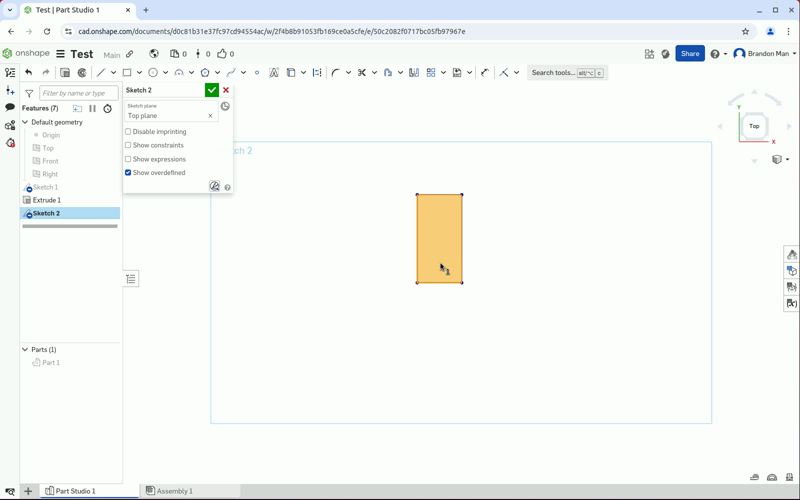
mouse_move(73, 352)
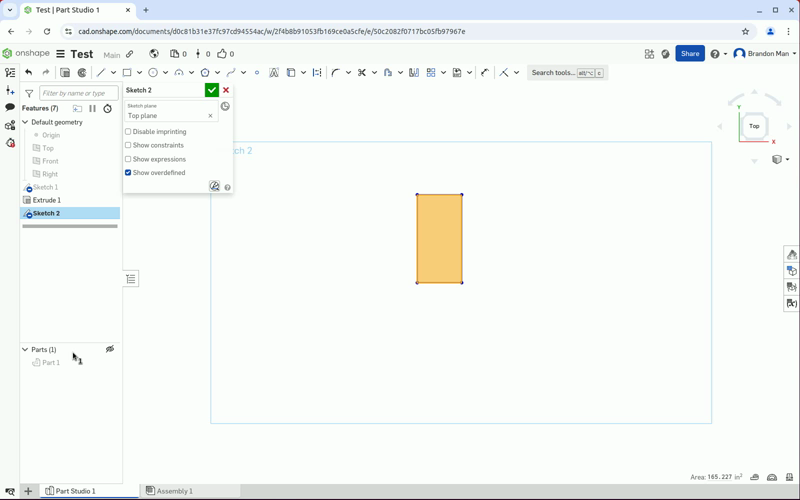
key(shift+y)
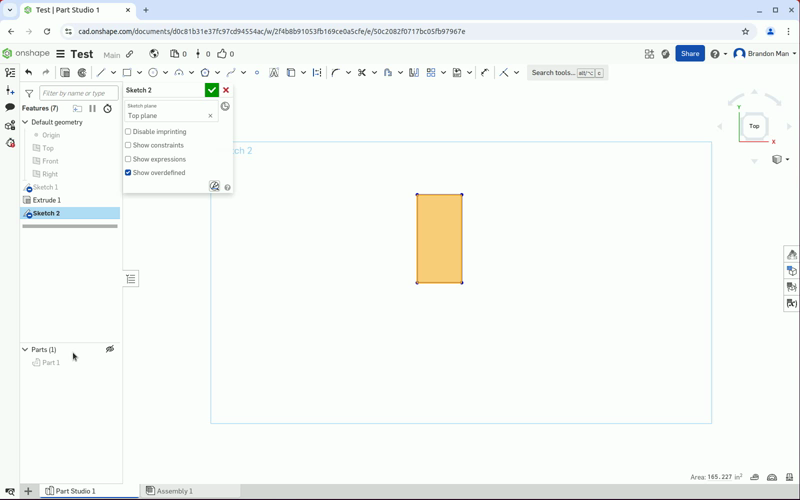
key(shift+e)
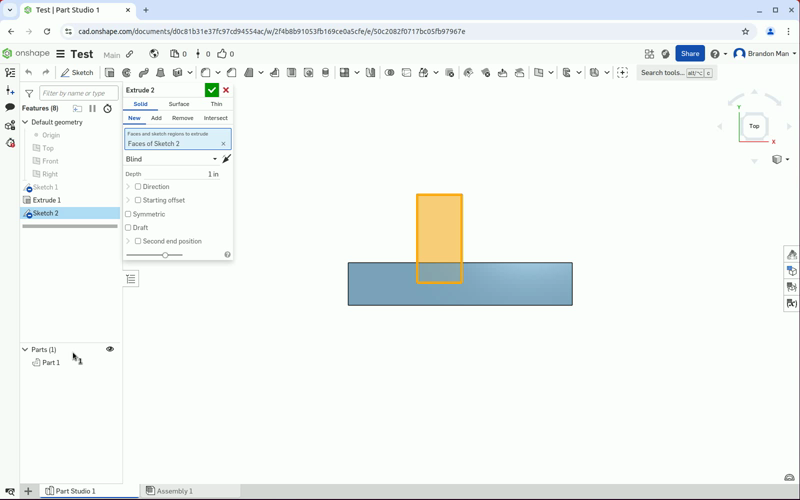
mouse_move(143, 106)
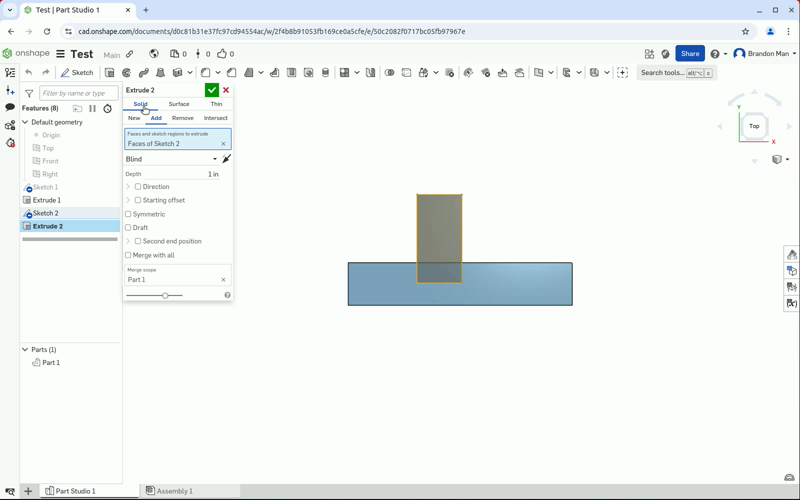
click(143, 106)
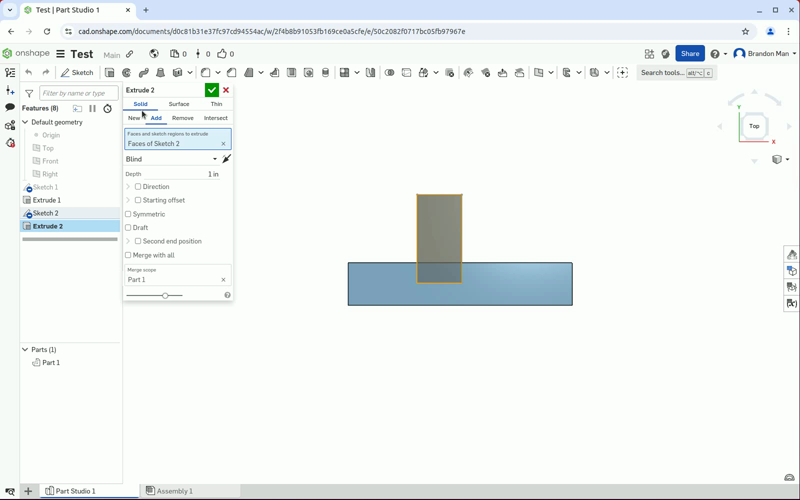
mouse_move(137, 120)
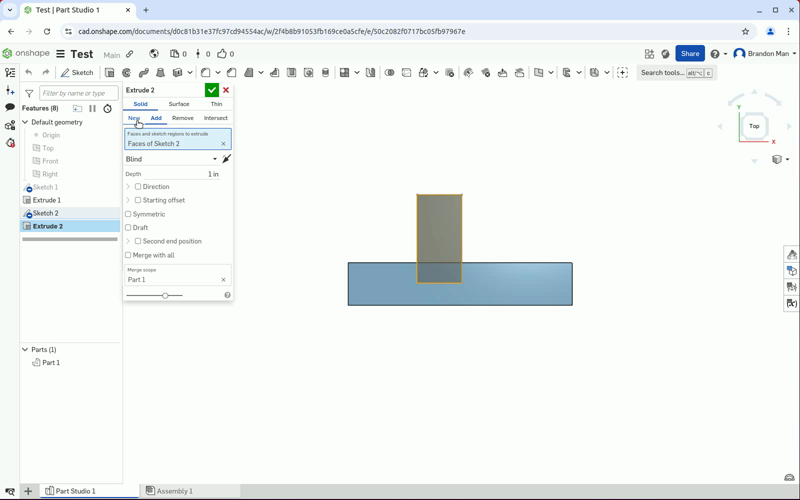
click(137, 120)
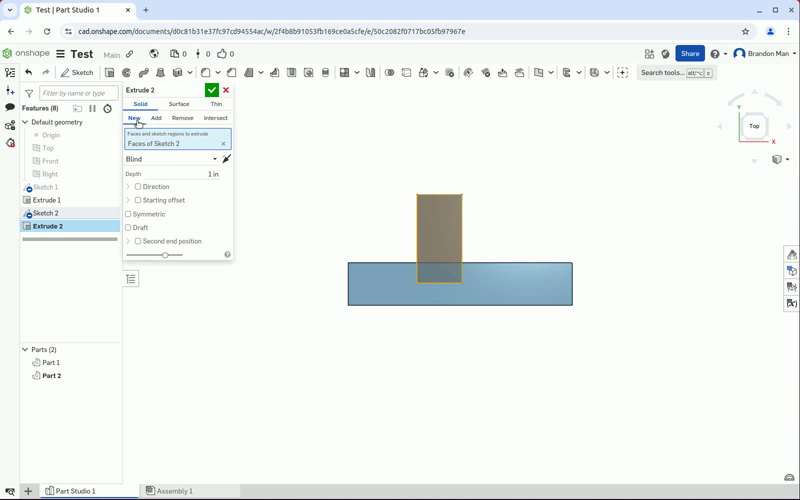
key(tab, 4)
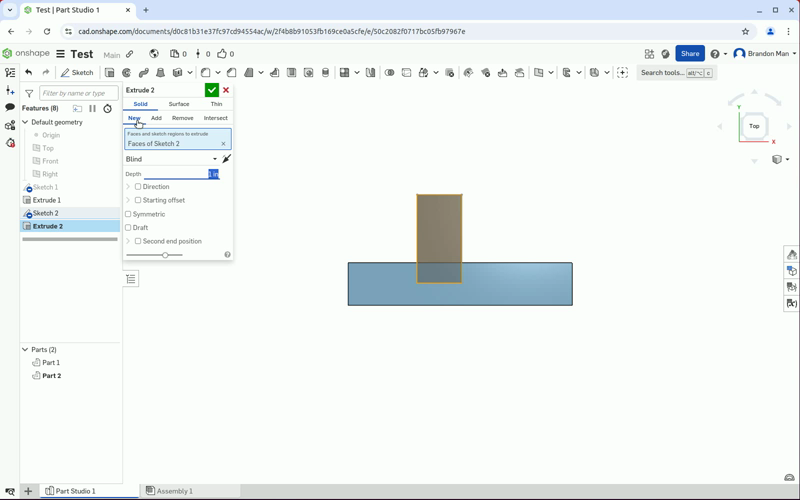
text(8.906)
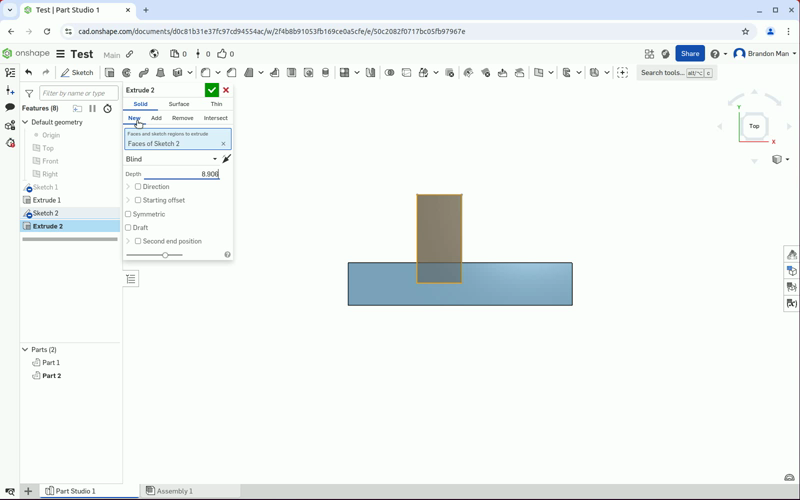
key(enter)
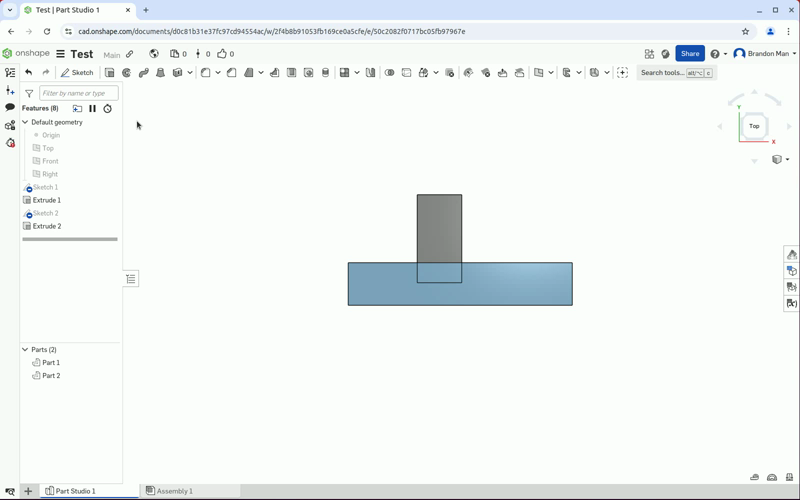
key(shift+h)
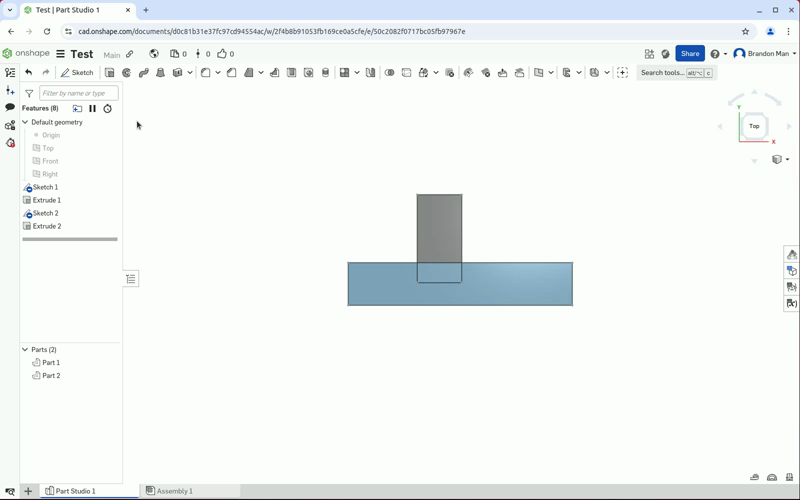
key(shift+h)
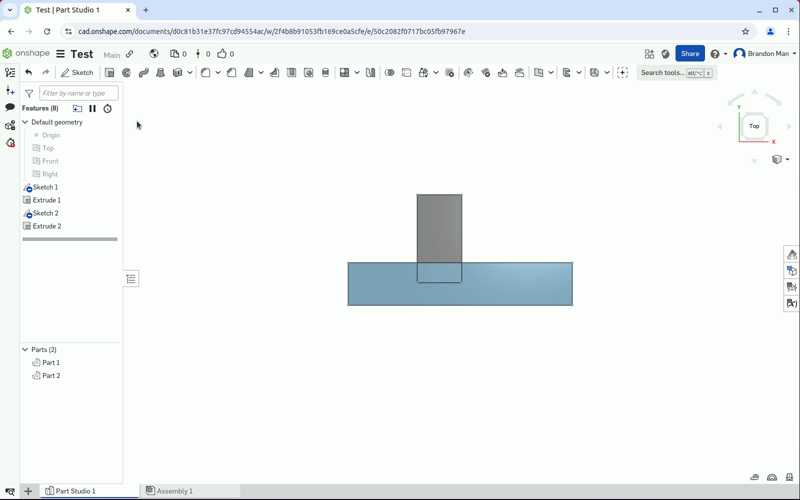
key(shift+7)
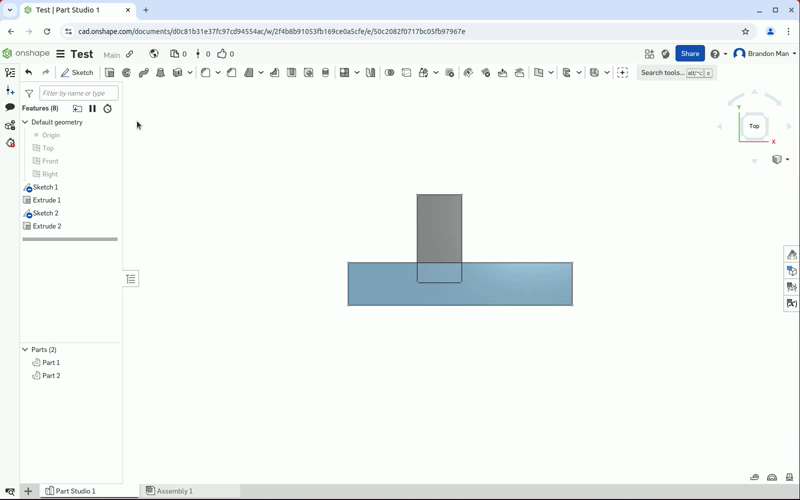
key(up, 3)
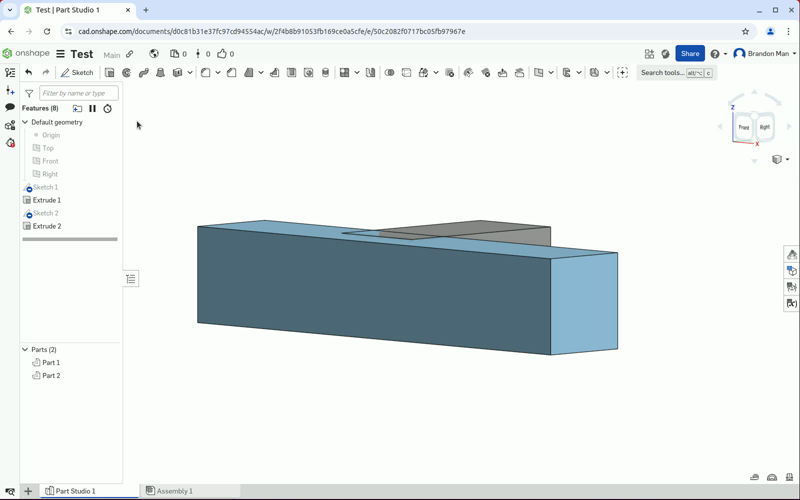
key(left, 3)
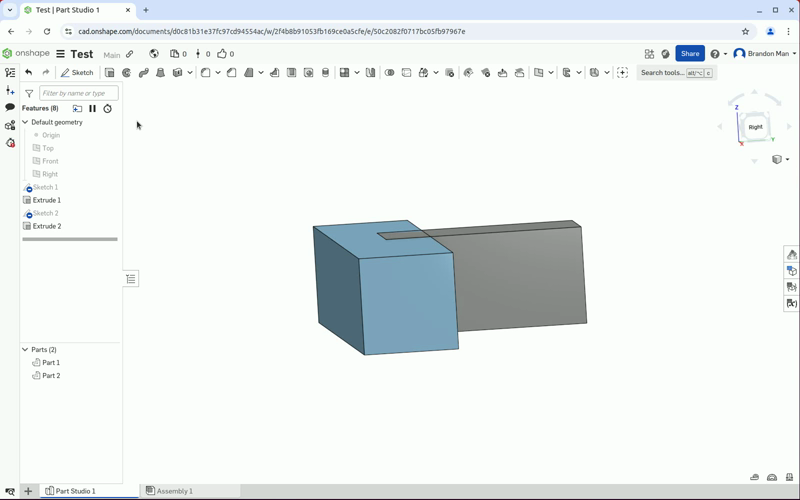
key(right, 3)
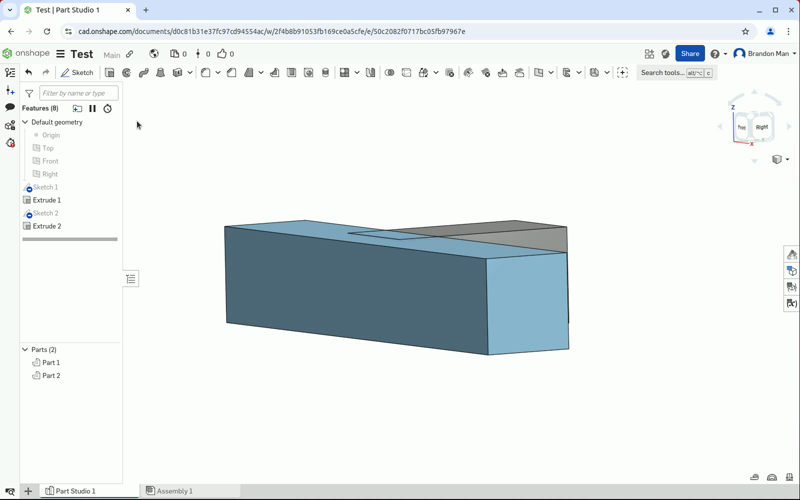
key(down, 3)
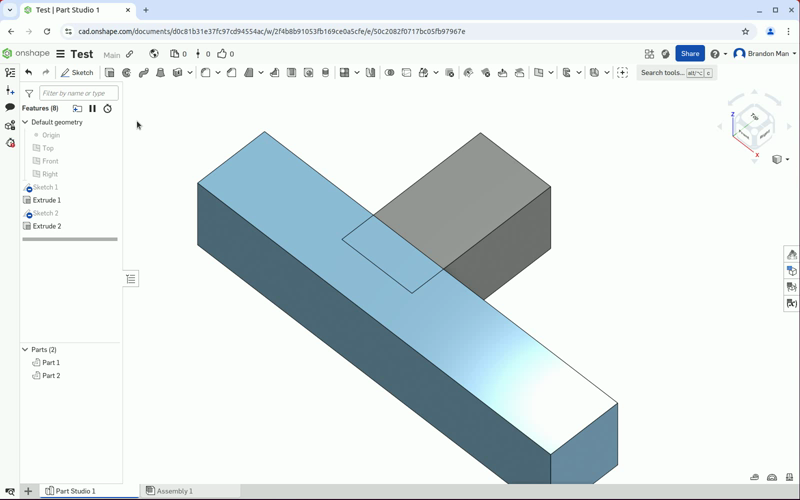
mouse_move(73, 189)
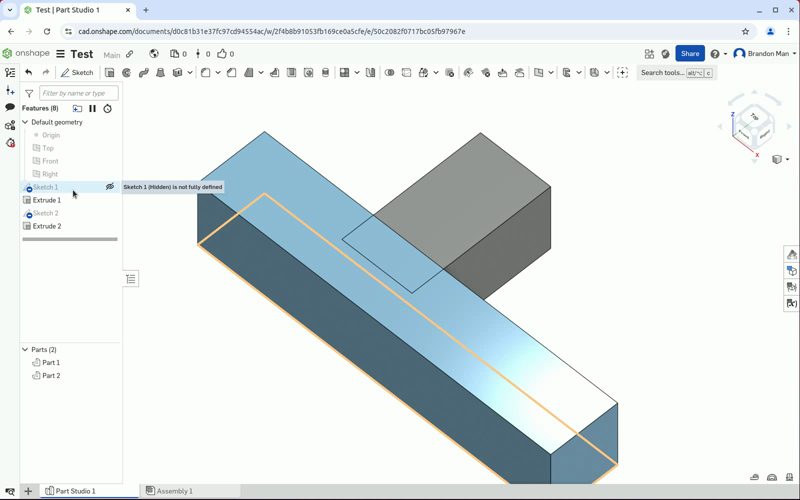
click(73, 189)